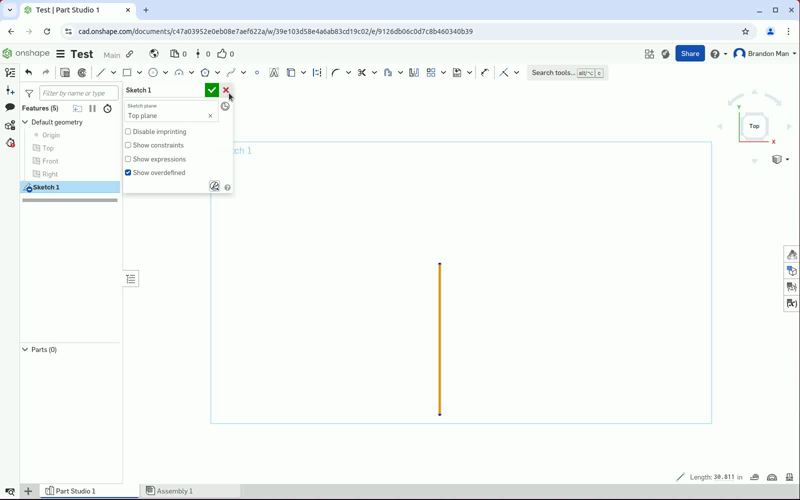
key(shift+h)
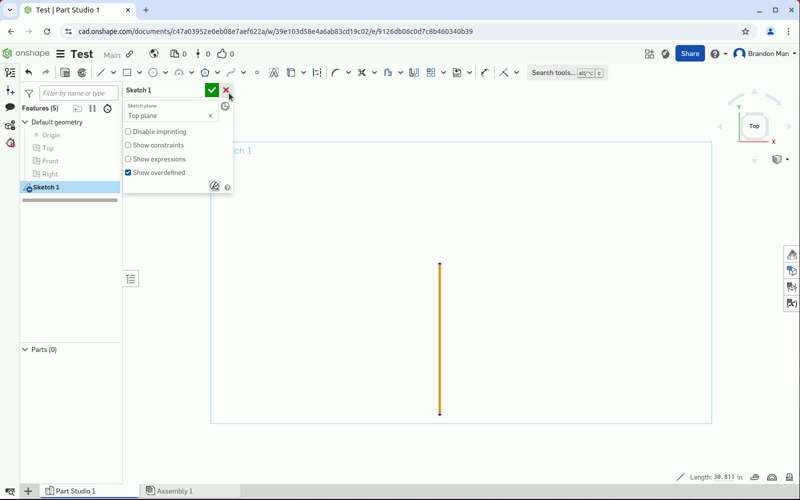
key(shift+s)
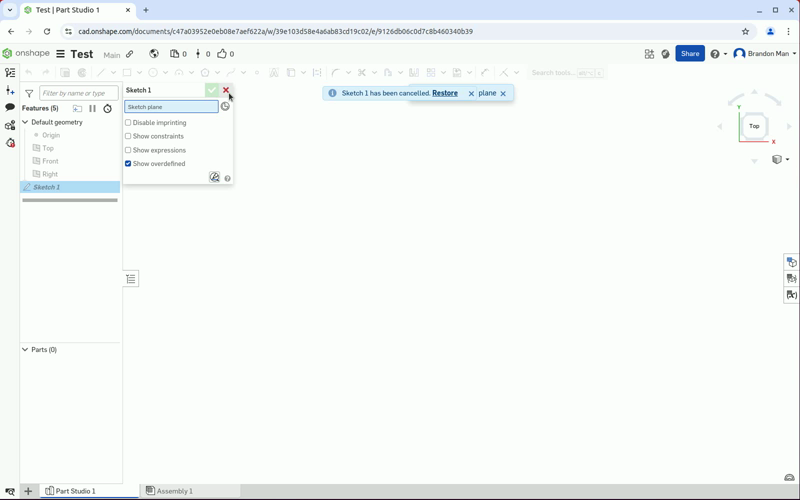
mouse_move(73, 150)
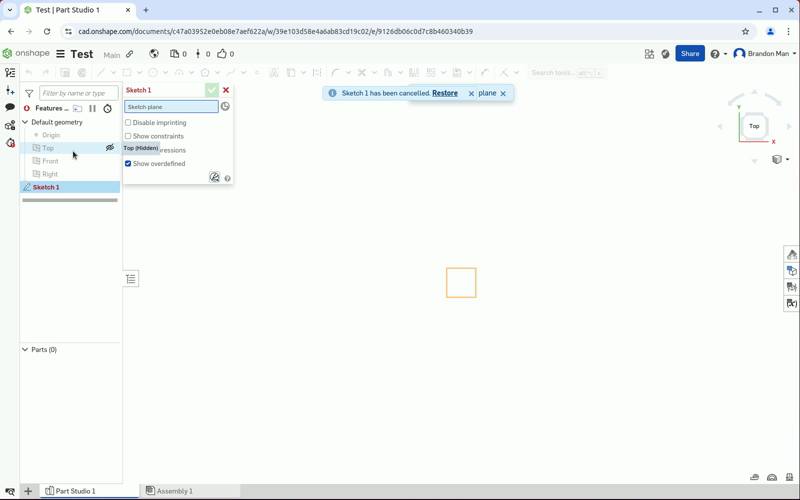
click(73, 150)
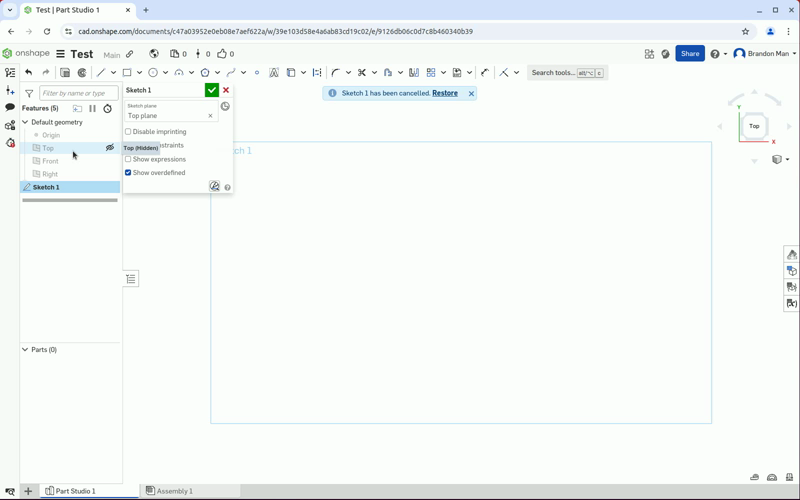
mouse_move(73, 352)
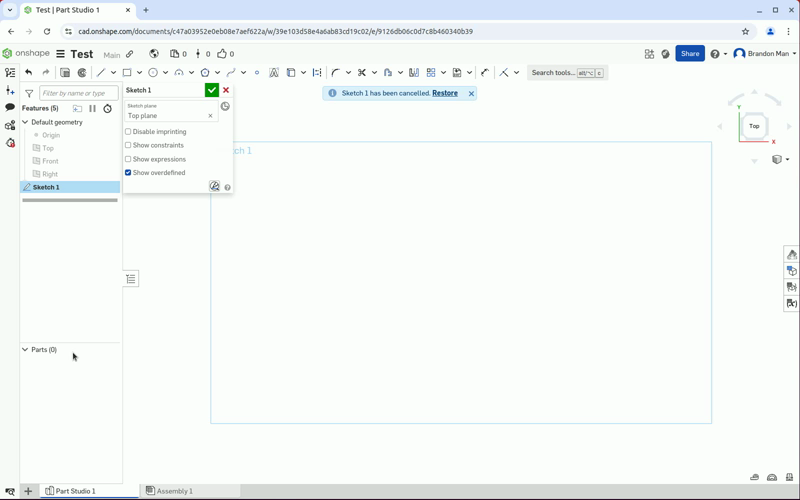
key(y)
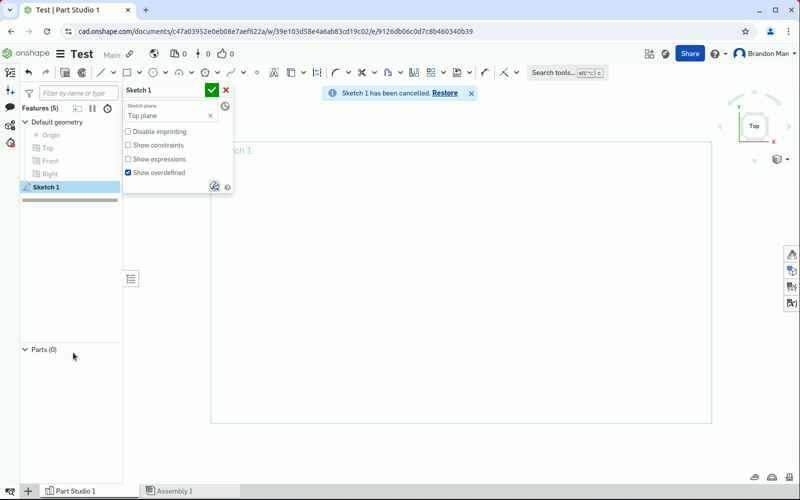
key(l)
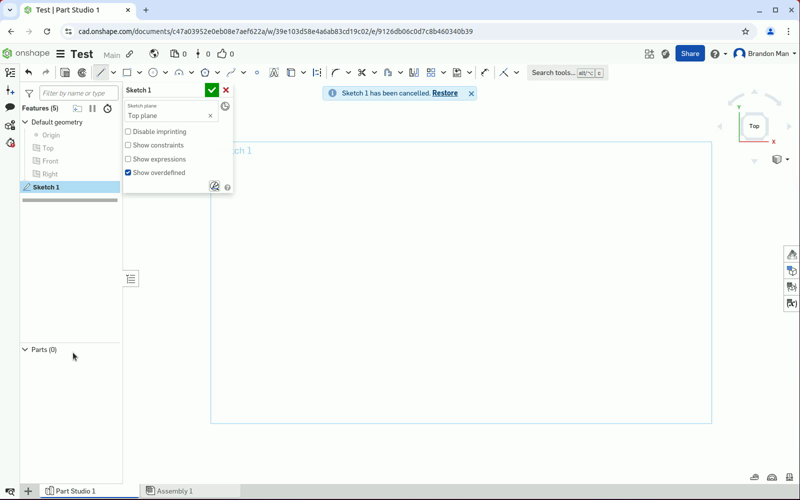
key_down(shift)
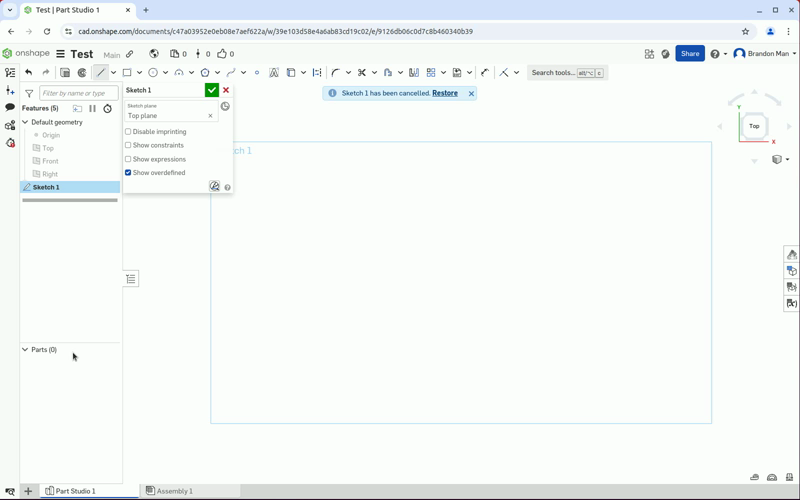
mouse_move(385, 281)
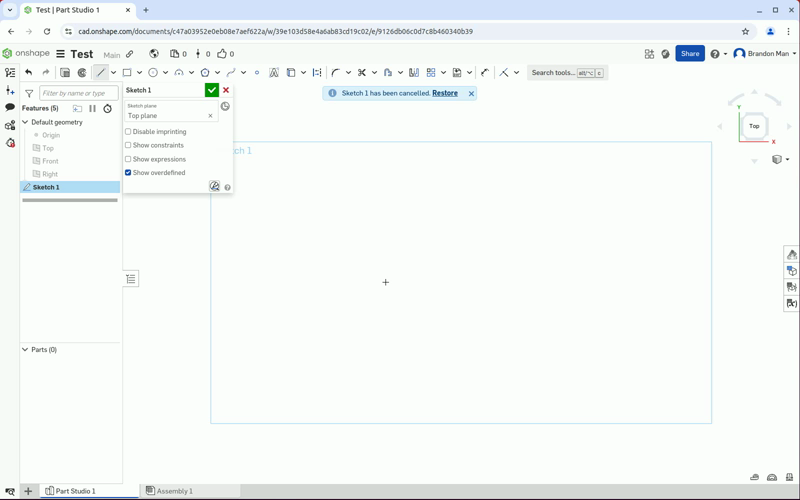
click(385, 281)
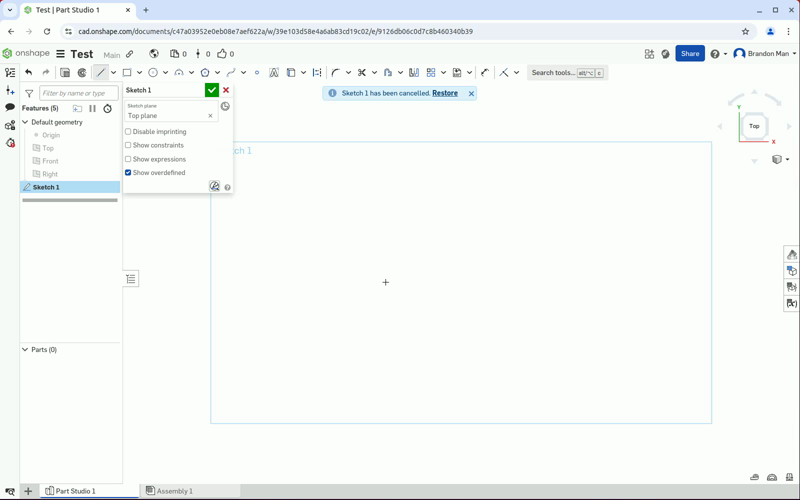
key_up(shift)
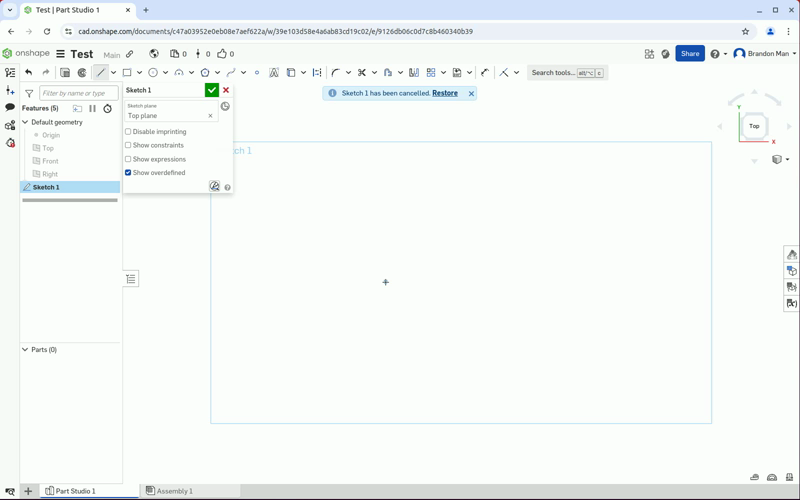
key_down(shift)
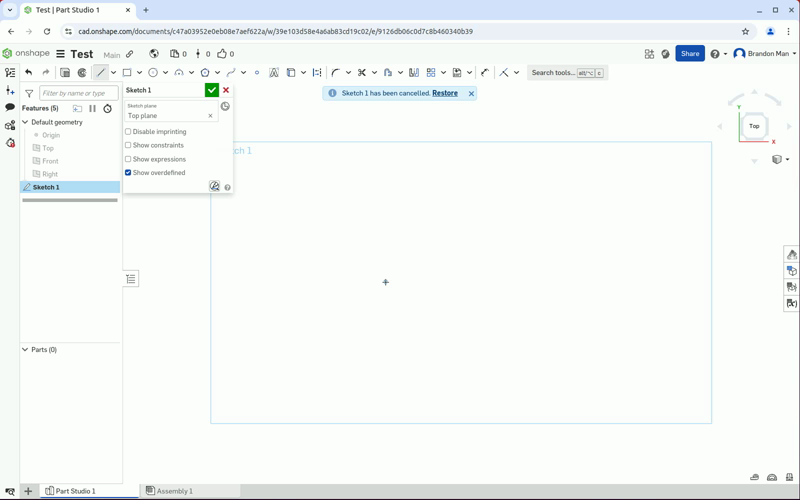
mouse_move(461, 243)
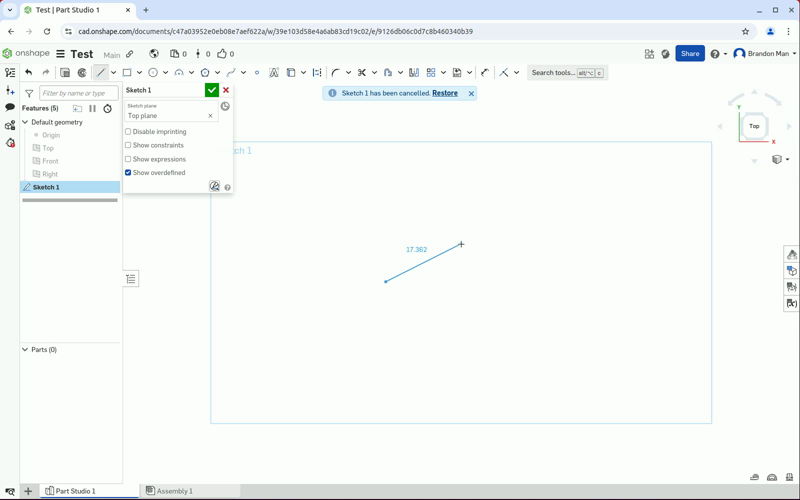
click(461, 243)
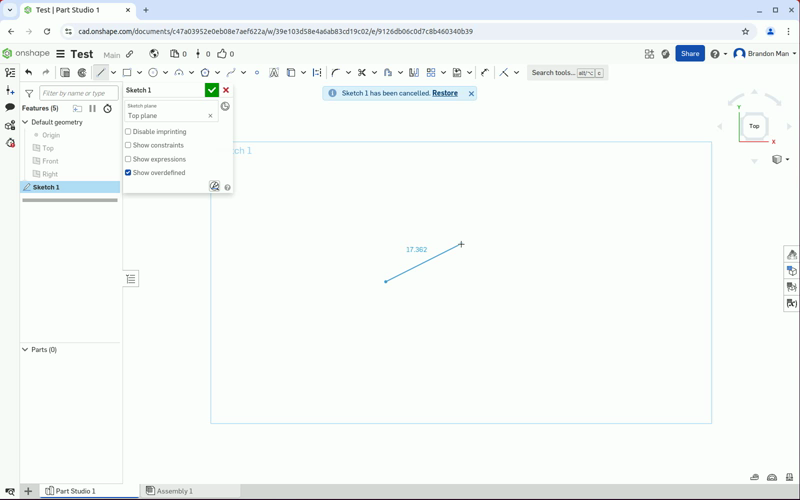
key_up(shift)
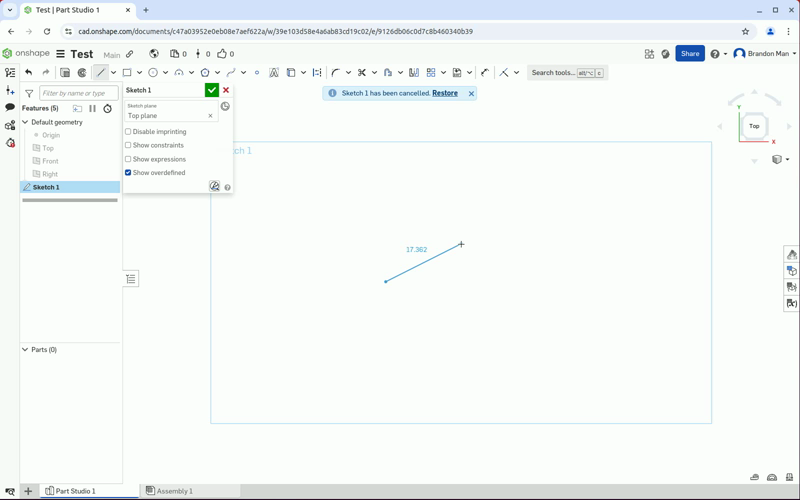
key_down(shift)
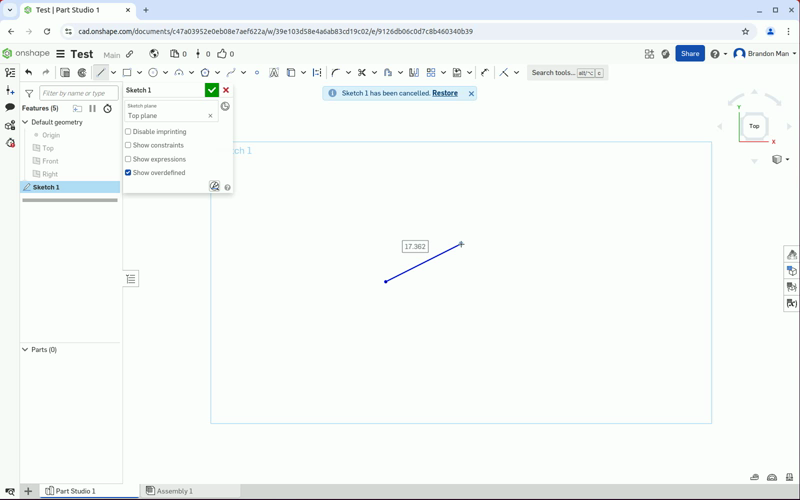
mouse_move(385, 243)
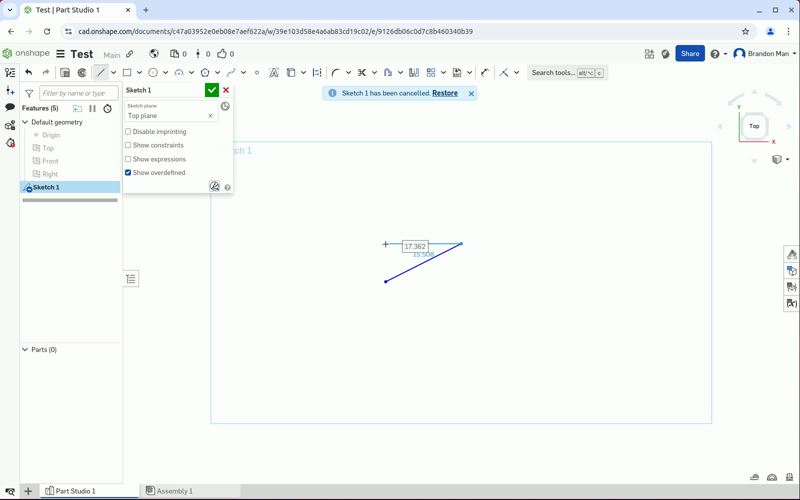
click(385, 243)
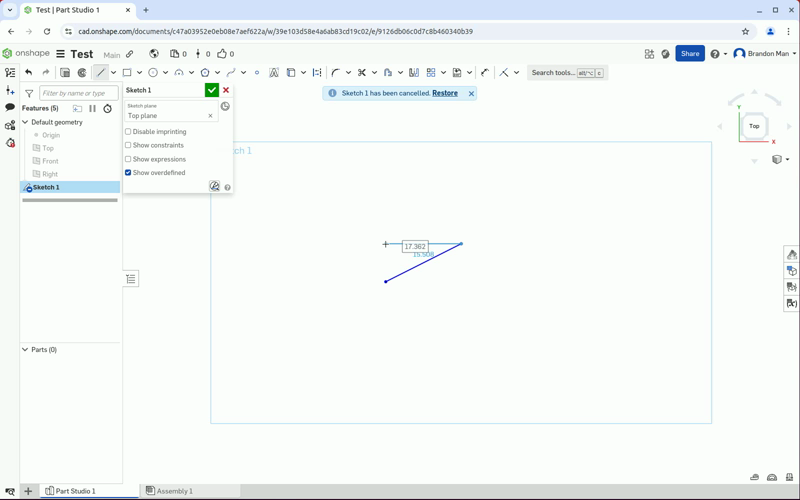
key_up(shift)
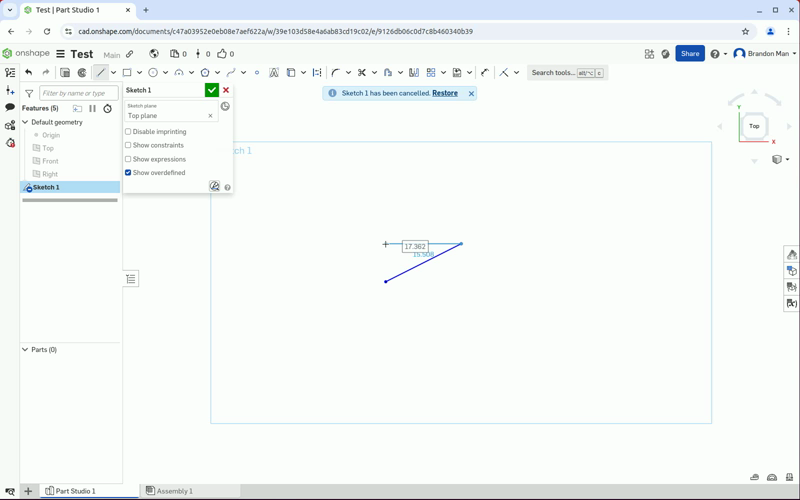
mouse_move(415, 243)
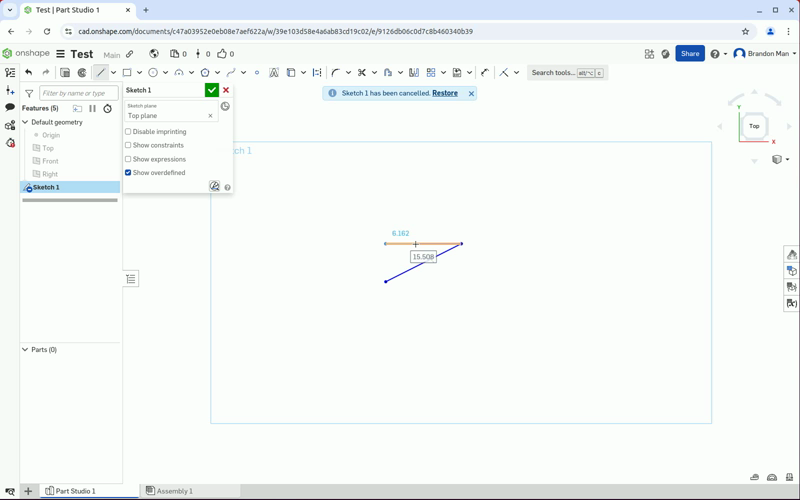
key_down(shift)
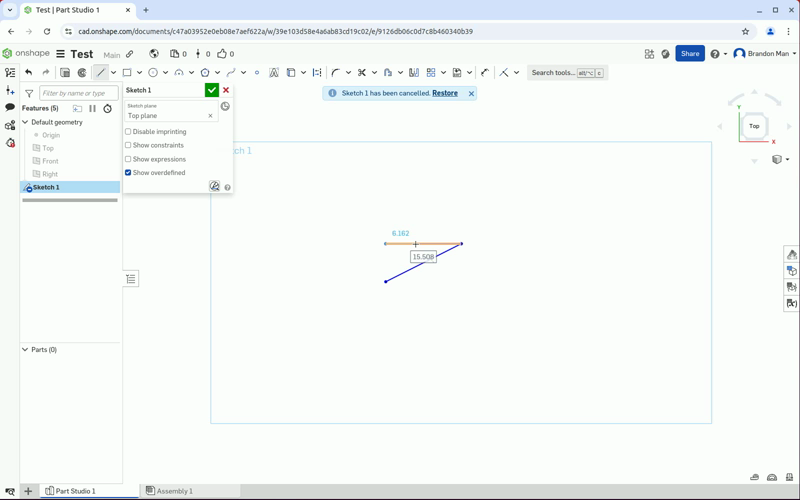
mouse_move(385, 281)
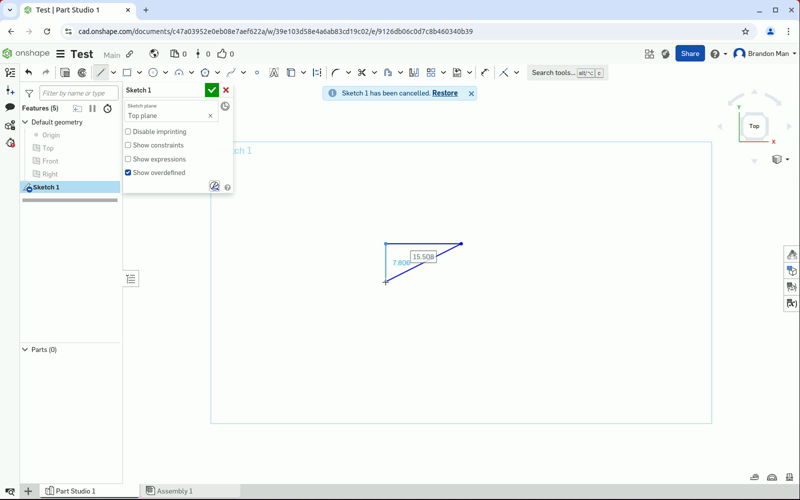
key_up(shift)
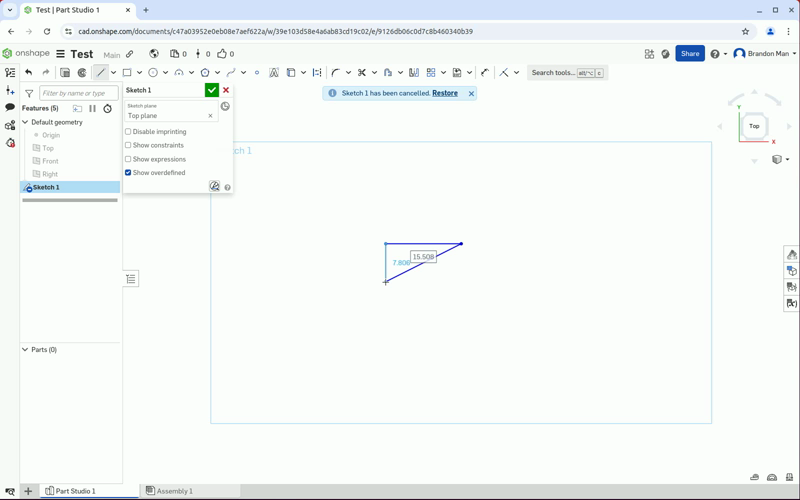
click(385, 281)
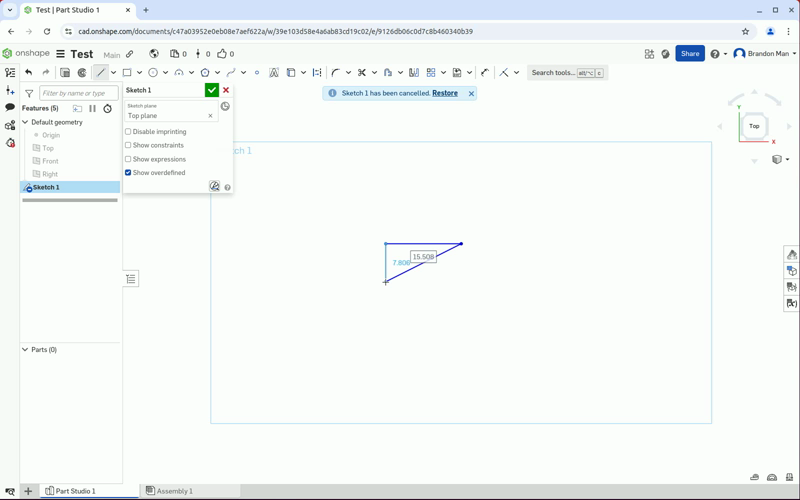
key(esc)
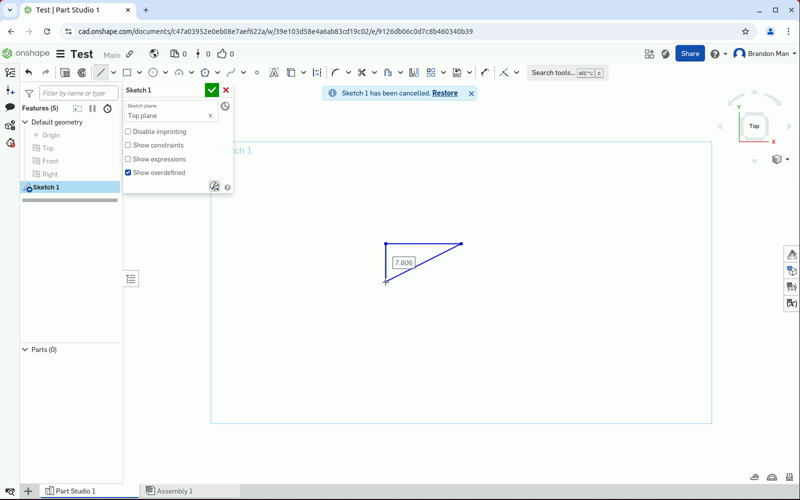
mouse_move(390, 250)
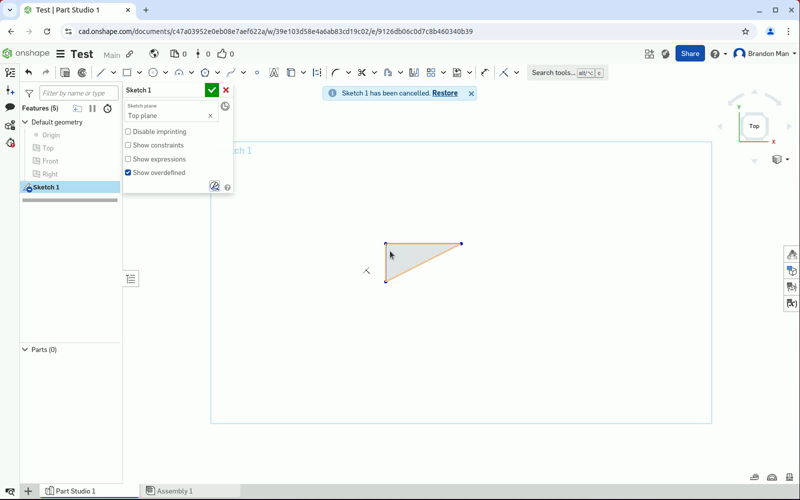
scroll(6)
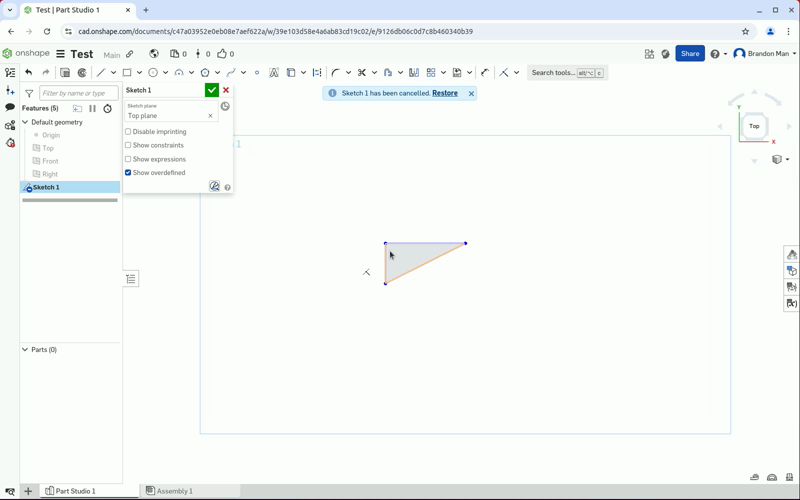
scroll(6)
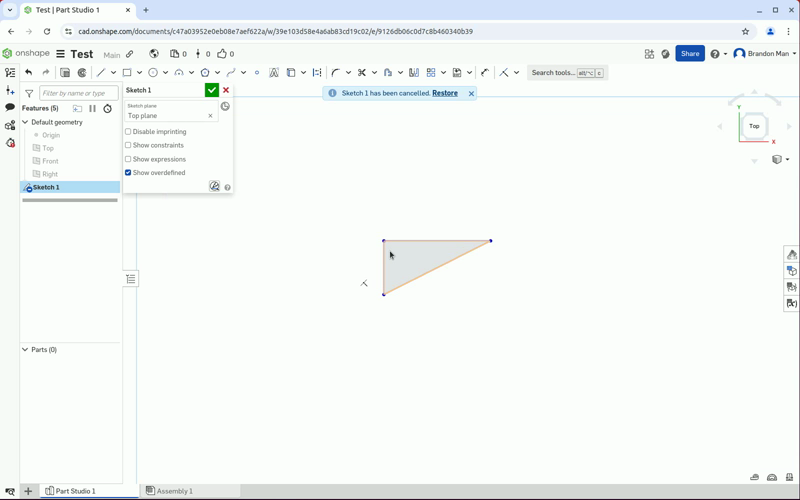
scroll(6)
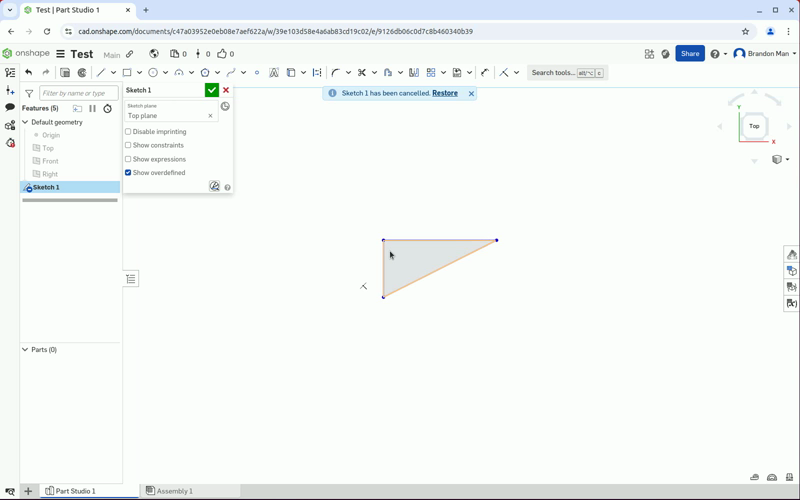
scroll(6)
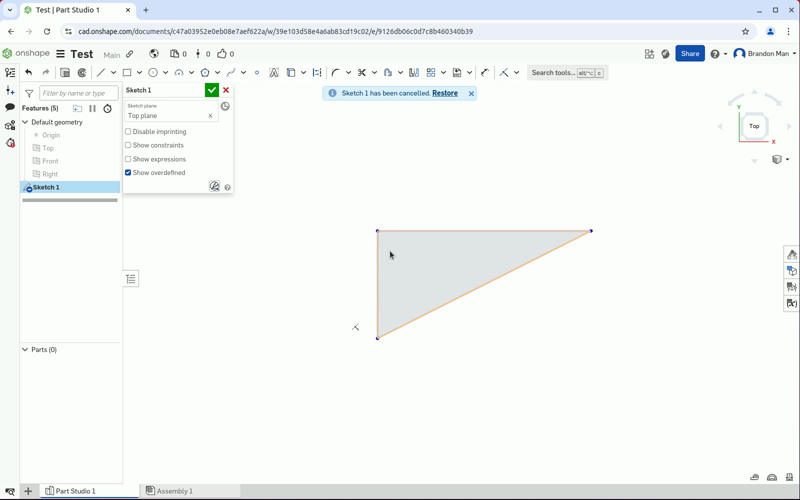
scroll(6)
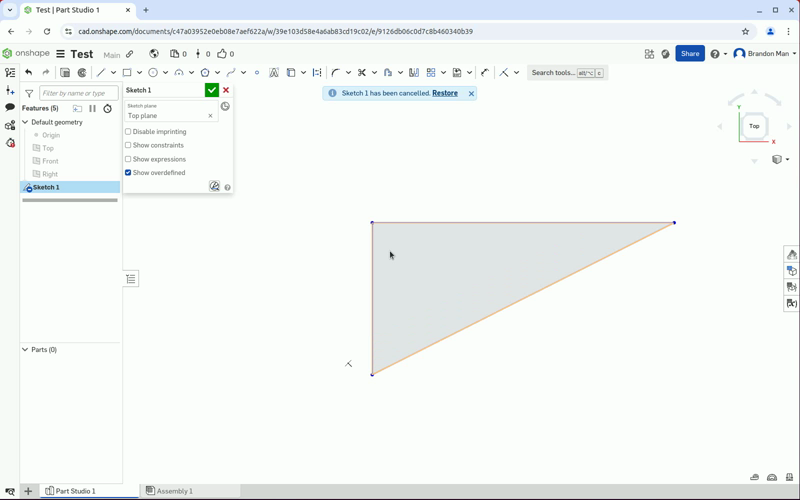
scroll(6)
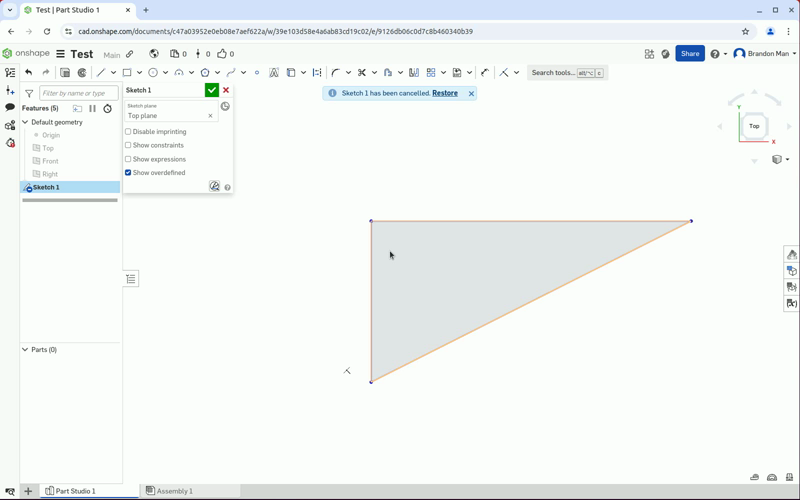
scroll(6)
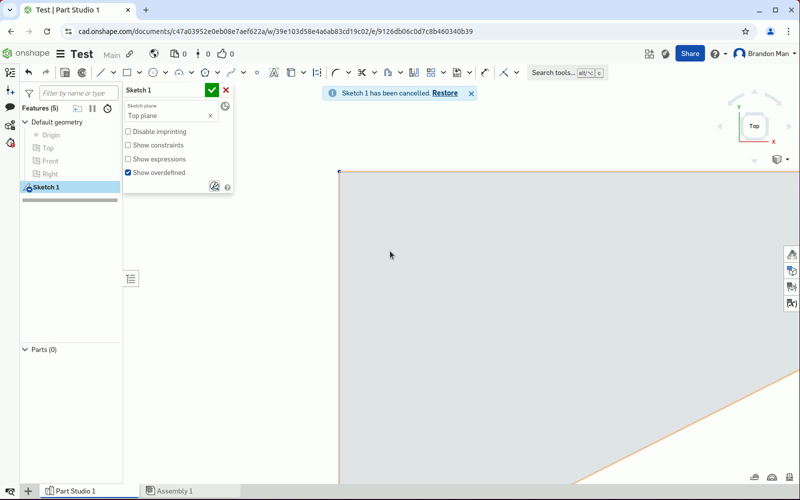
click(390, 250)
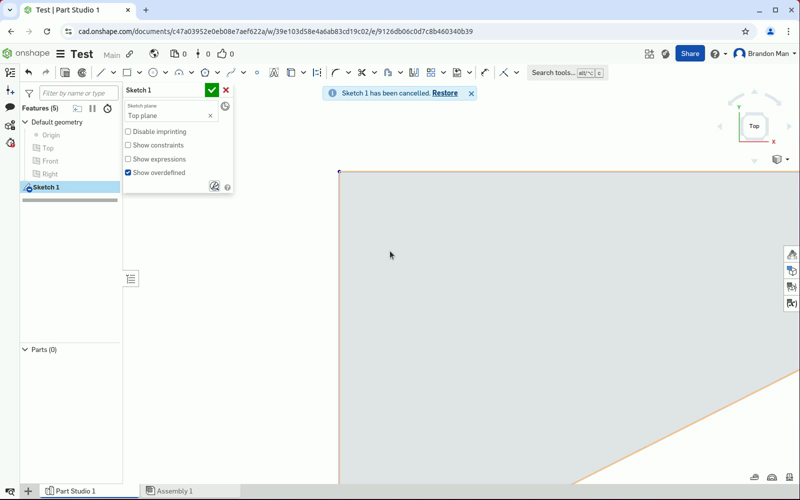
scroll(-6)
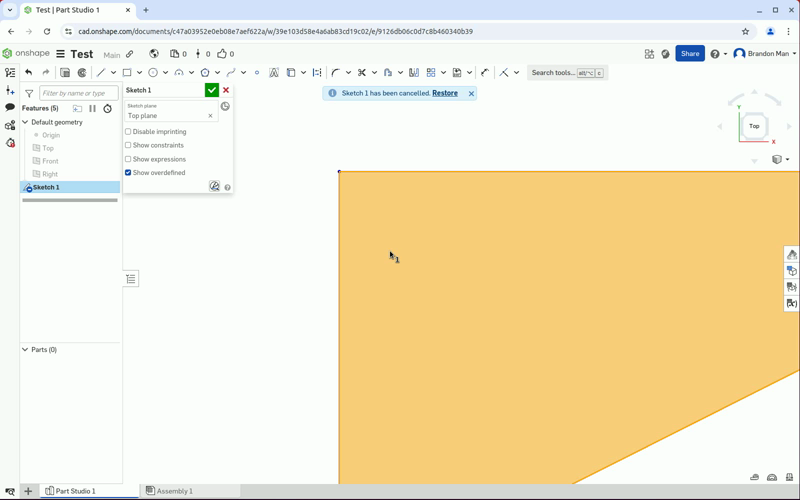
scroll(-6)
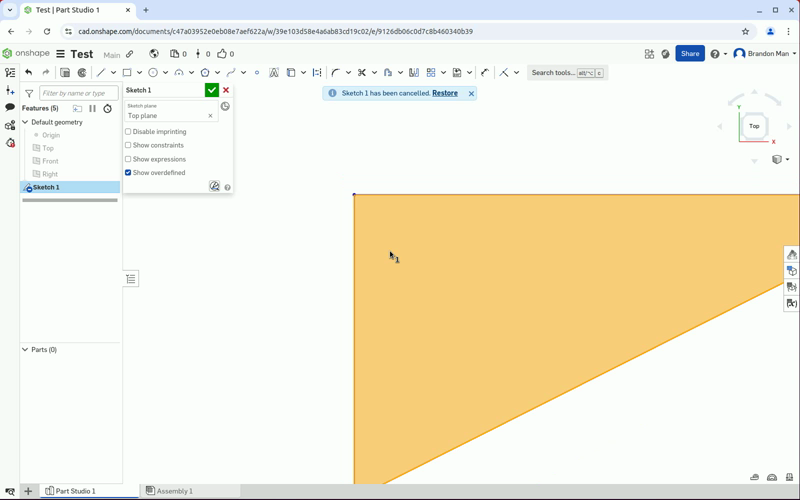
scroll(-6)
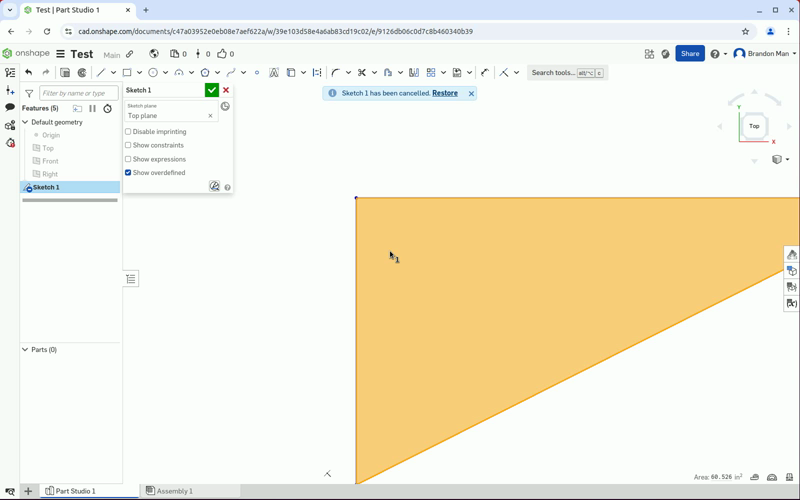
scroll(-6)
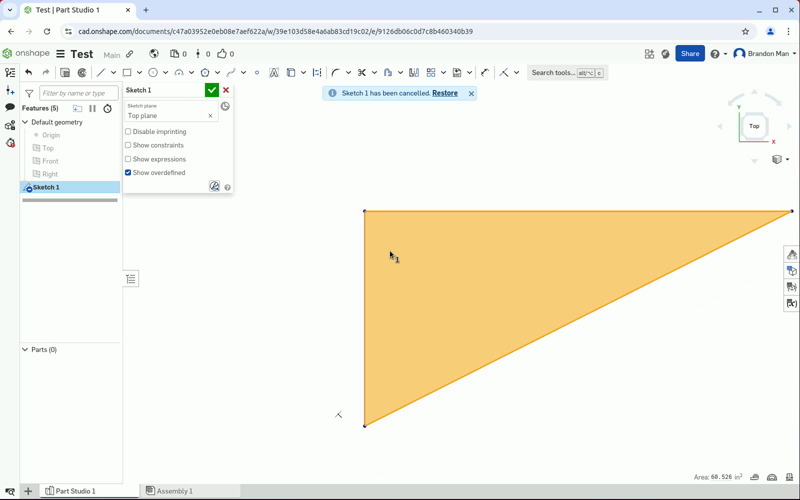
scroll(-6)
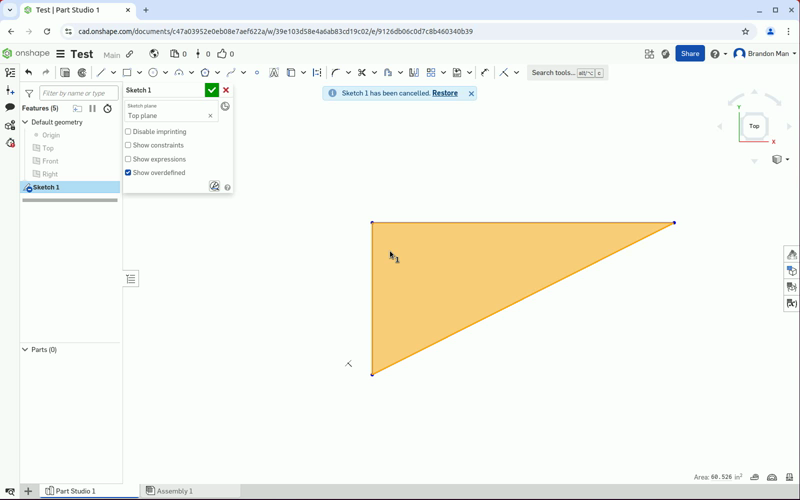
scroll(-6)
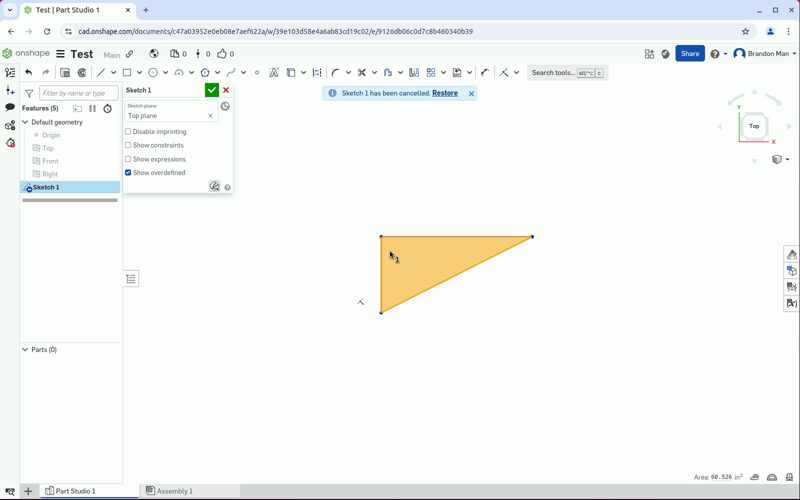
scroll(-6)
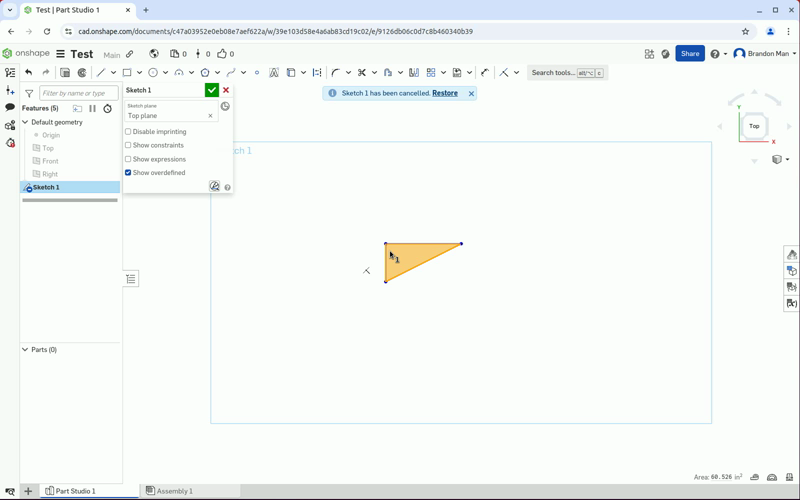
mouse_move(73, 352)
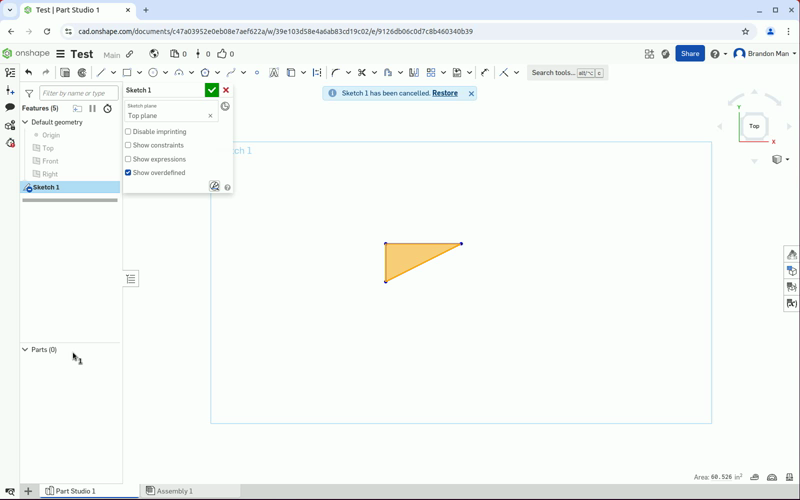
key(shift+y)
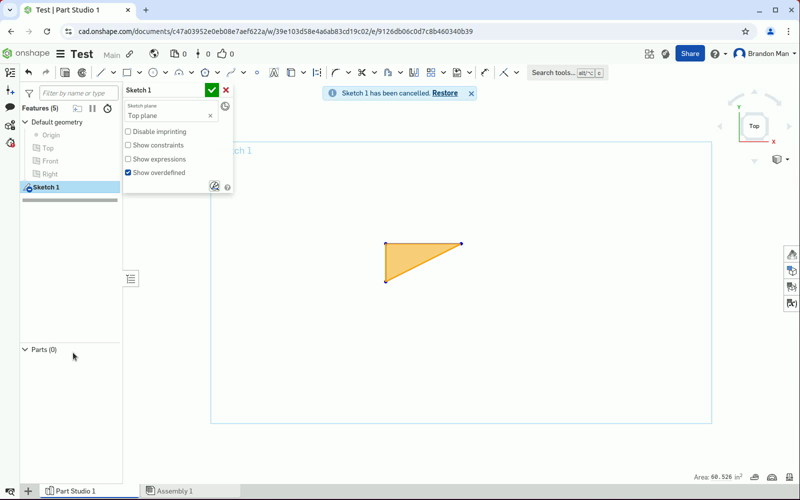
key(shift+e)
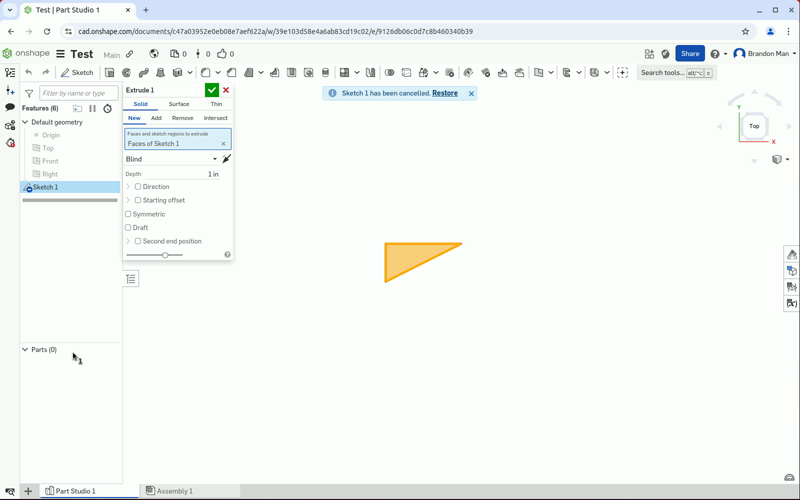
mouse_move(143, 106)
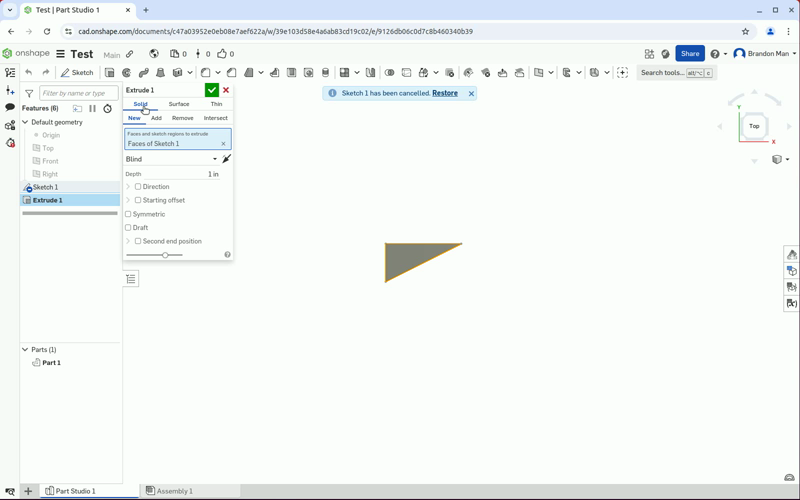
click(143, 106)
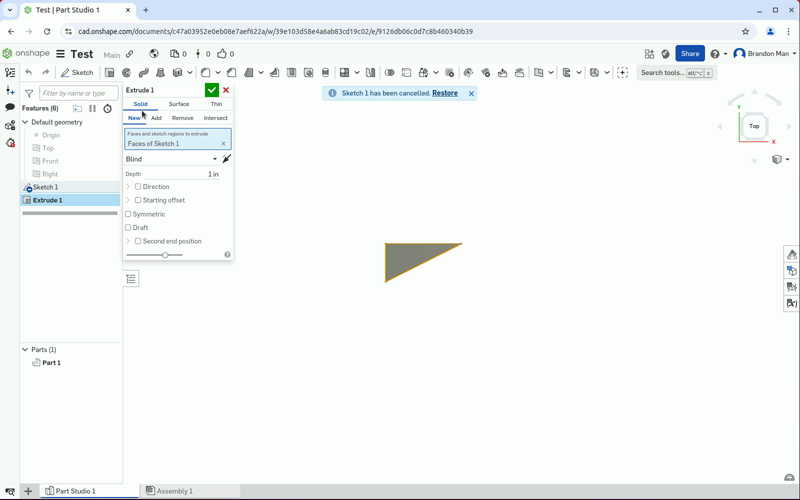
mouse_move(137, 120)
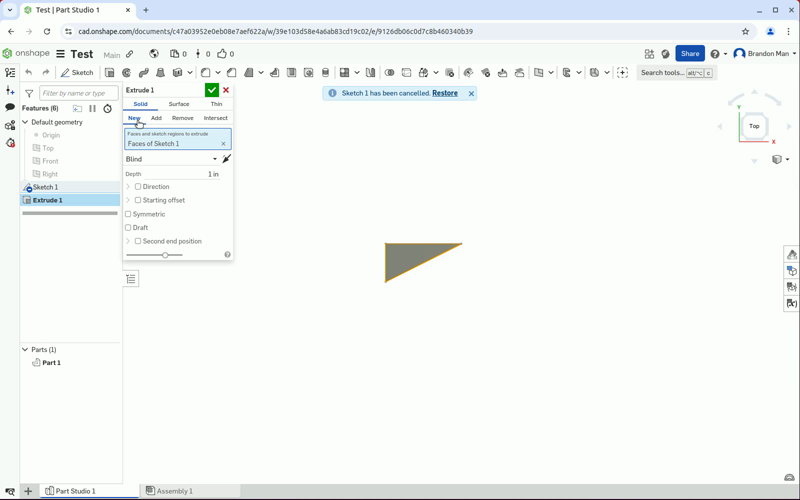
click(137, 120)
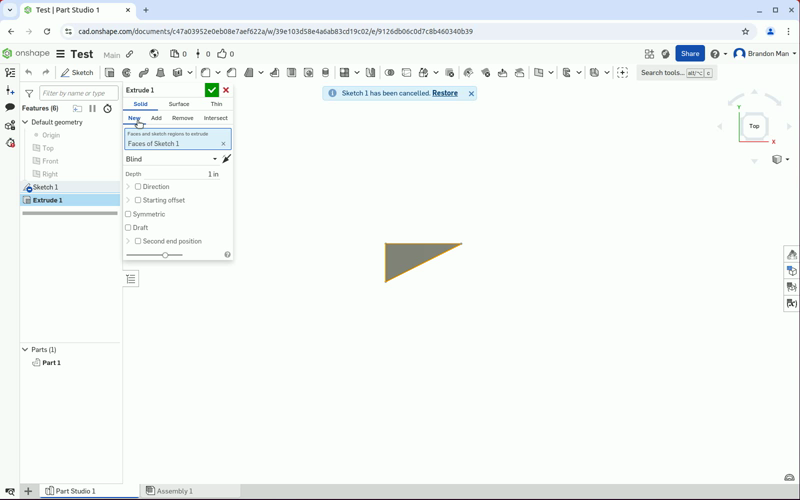
key(tab, 4)
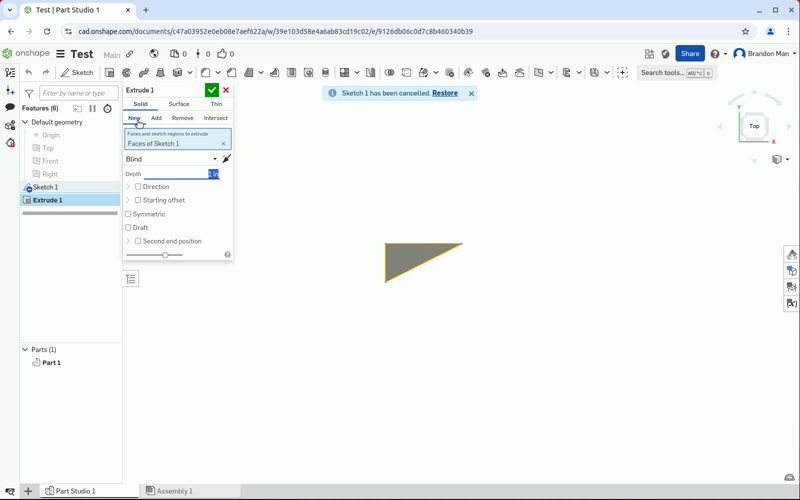
text(7.703)
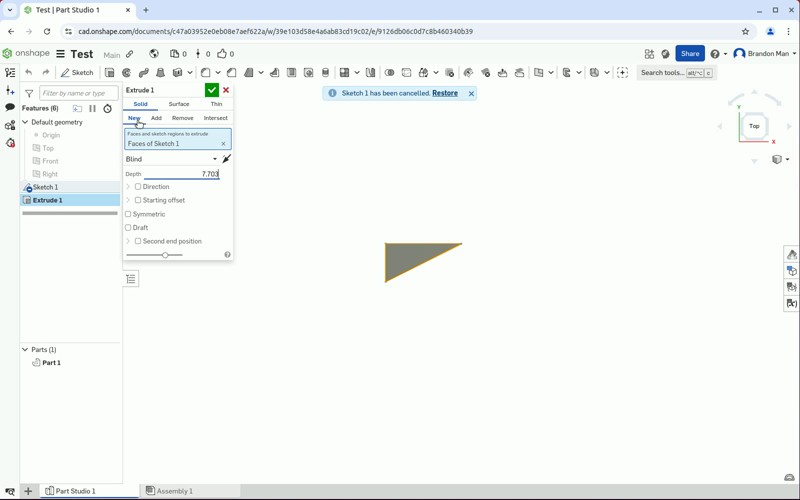
key(enter)
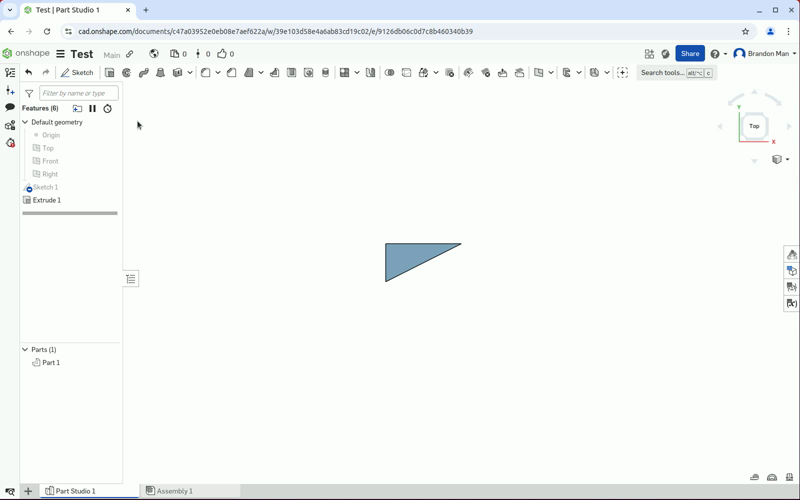
key(shift+h)
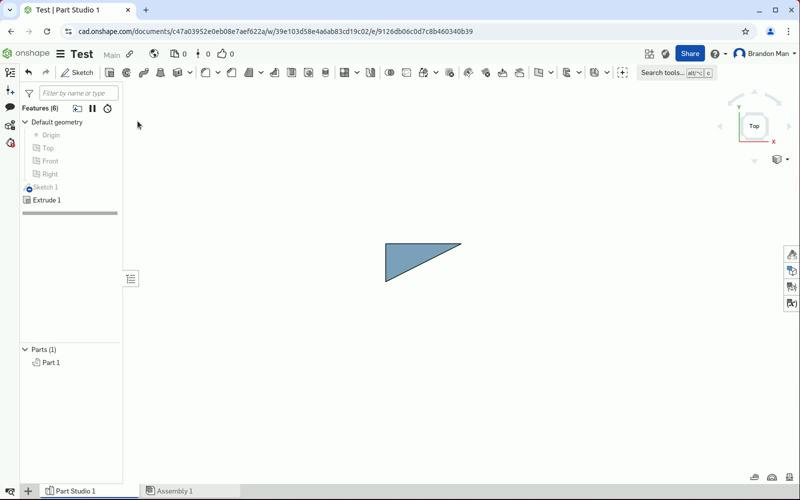
key(shift+h)
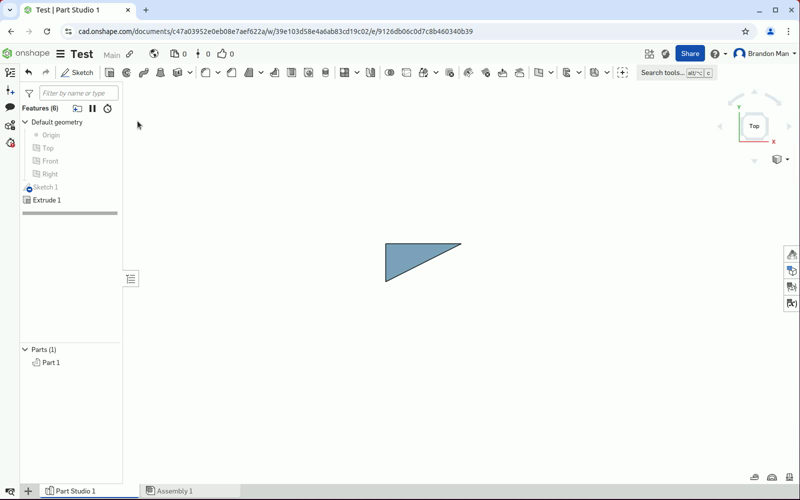
mouse_move(73, 189)
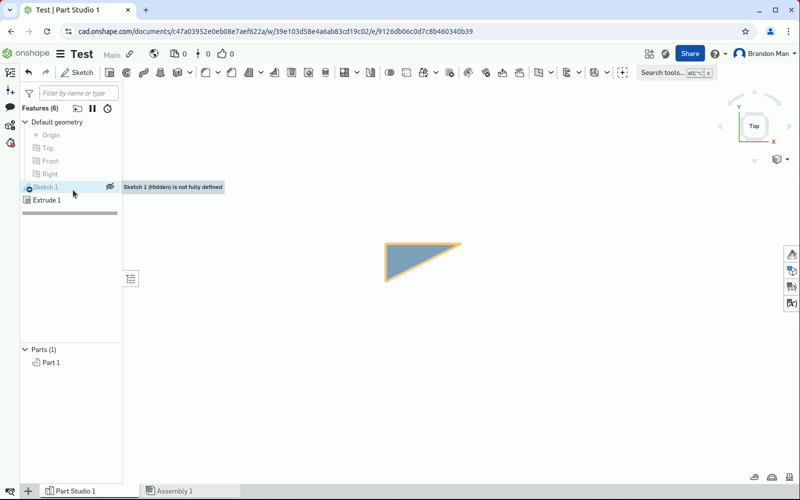
click(73, 189)
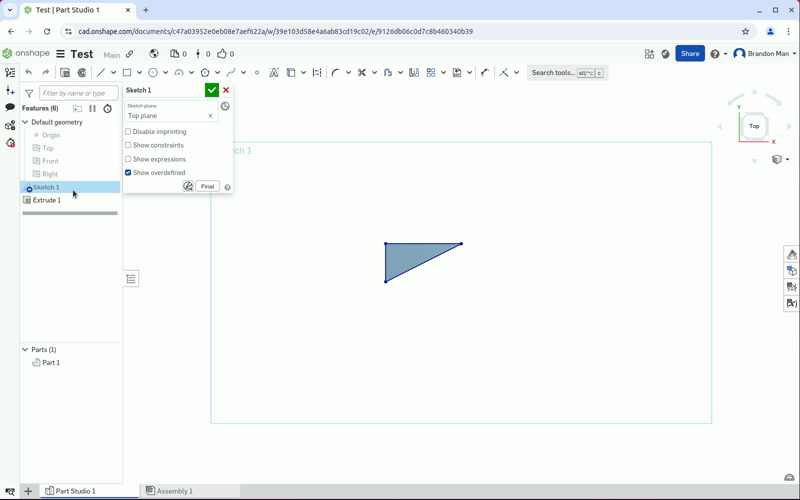
mouse_move(229, 92)
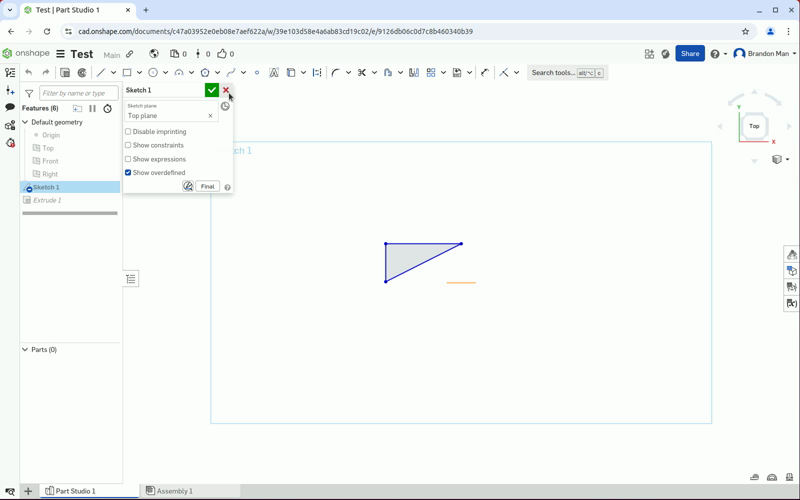
click(229, 92)
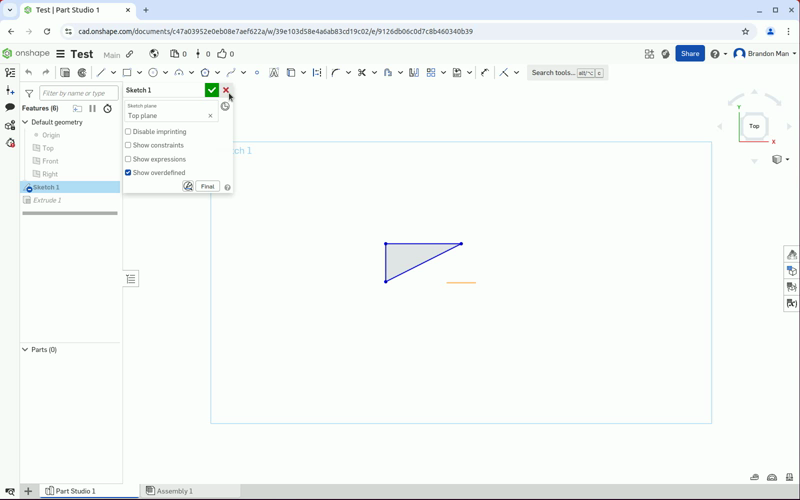
key(shift+s)
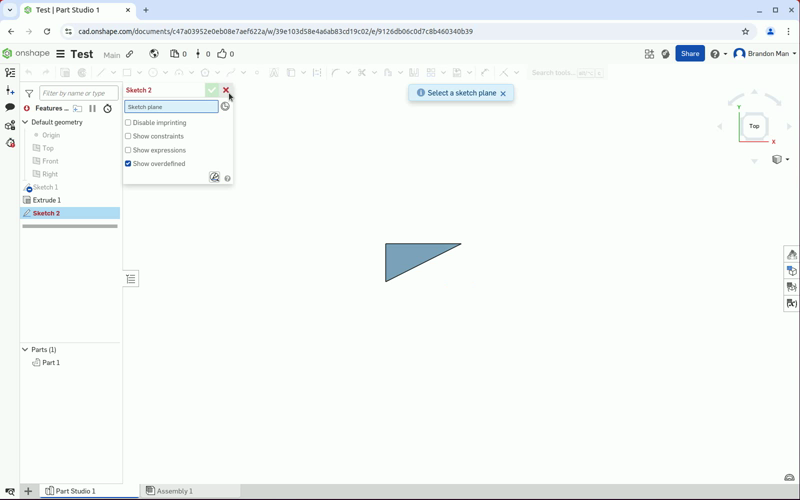
mouse_move(73, 150)
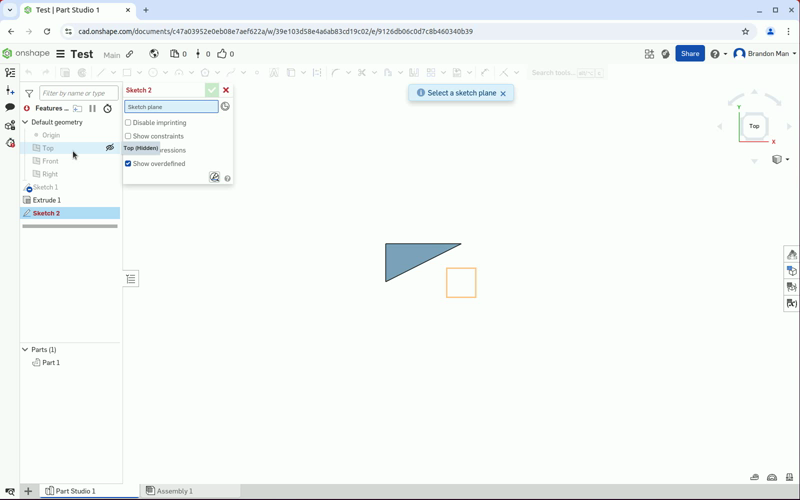
click(73, 150)
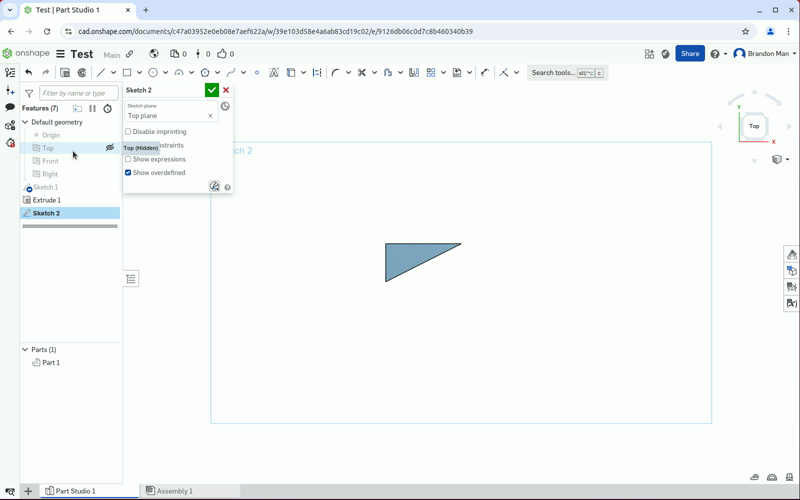
mouse_move(73, 352)
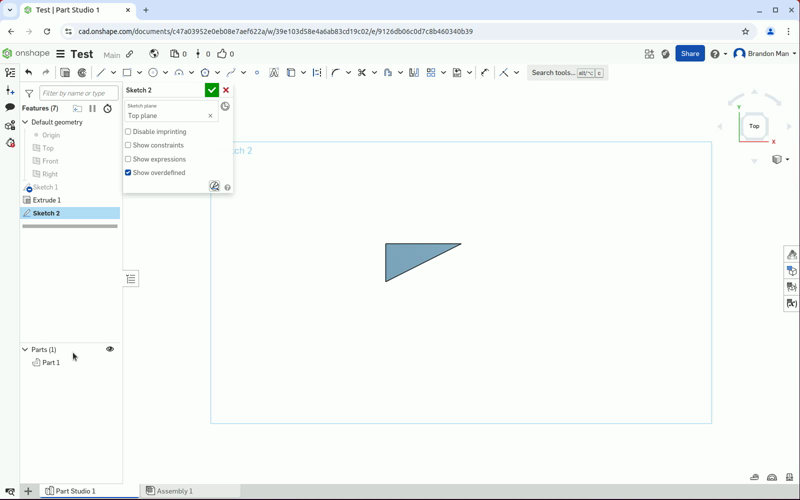
key(y)
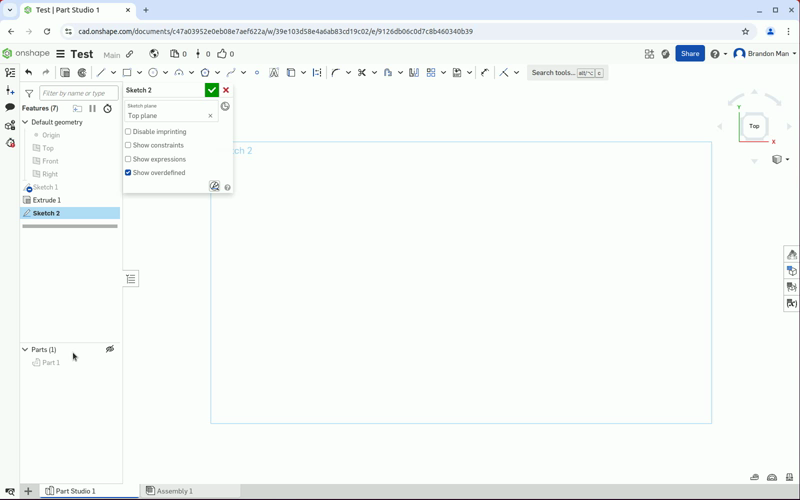
key(l)
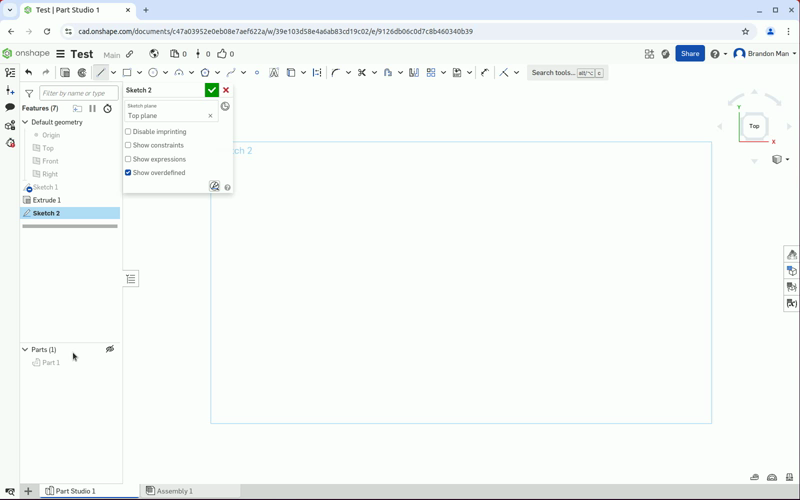
key_down(shift)
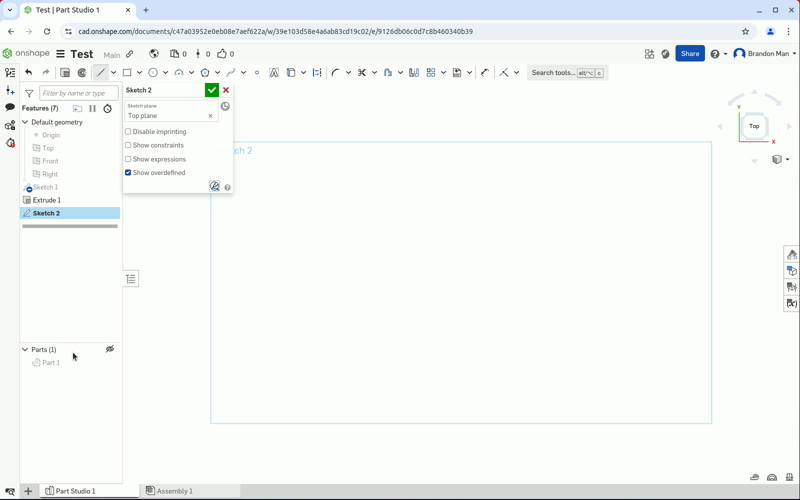
mouse_move(348, 319)
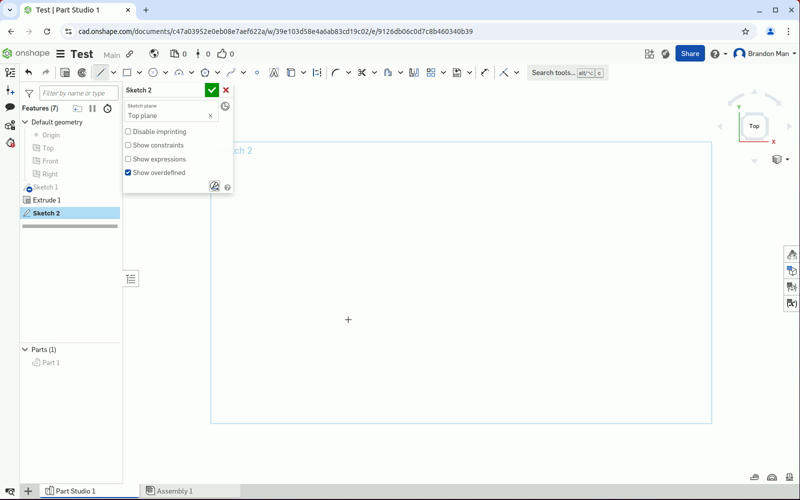
click(348, 319)
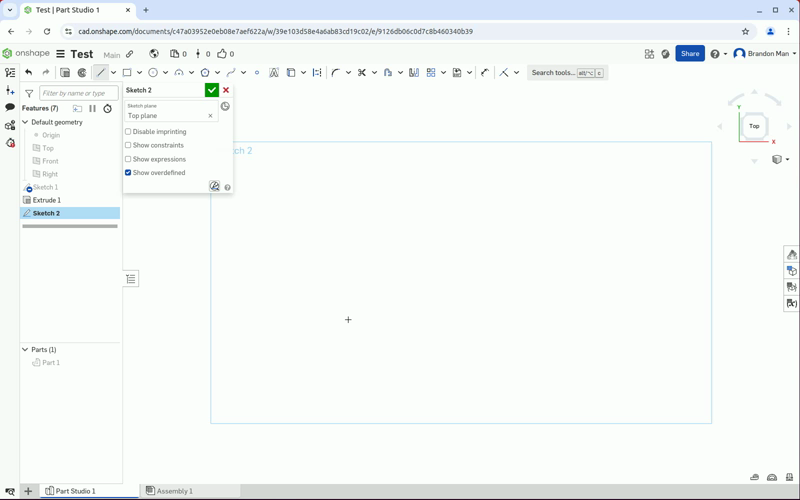
key_up(shift)
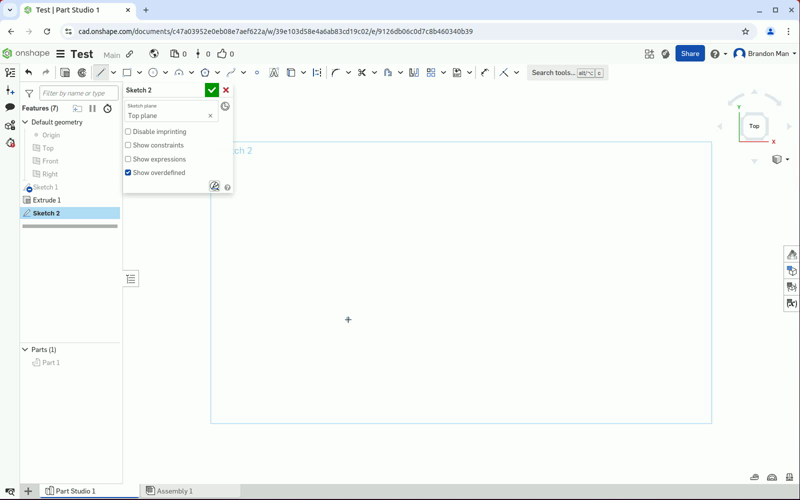
key_down(shift)
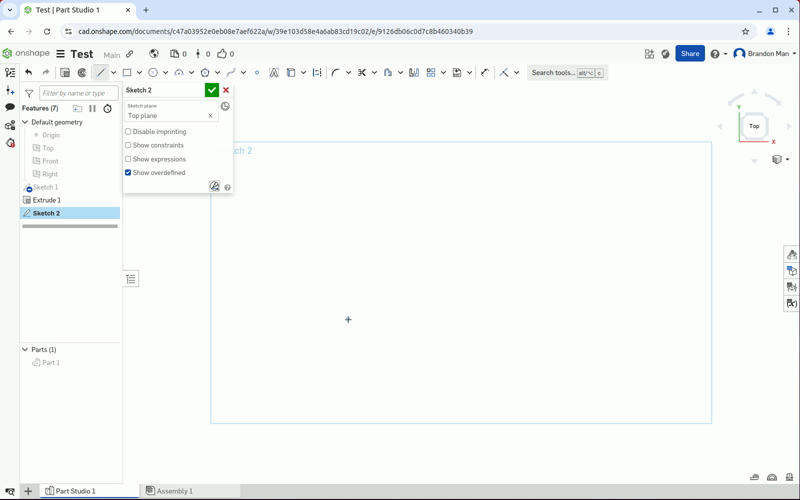
mouse_move(378, 319)
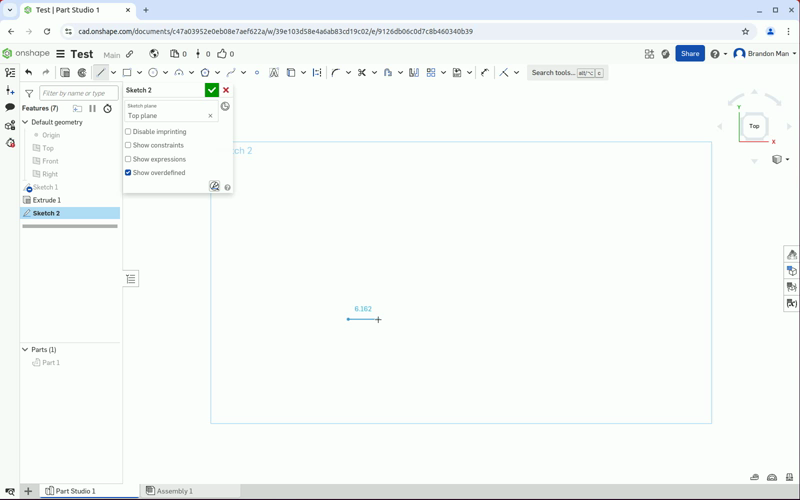
mouse_move(386, 319)
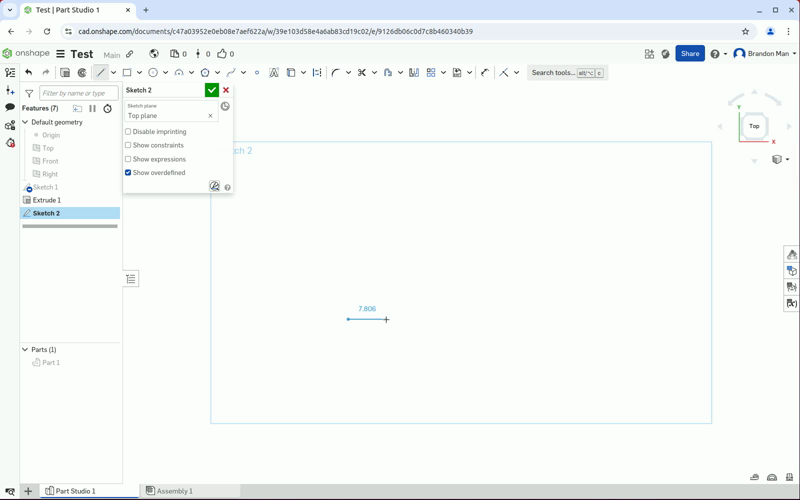
click(386, 319)
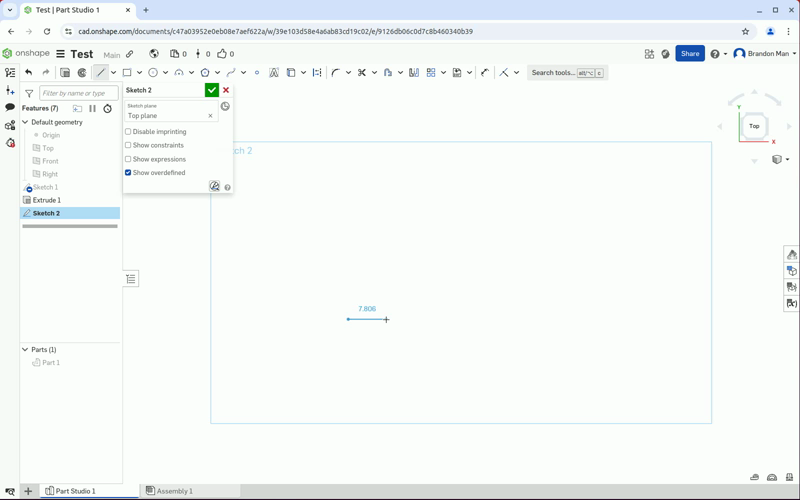
key_up(shift)
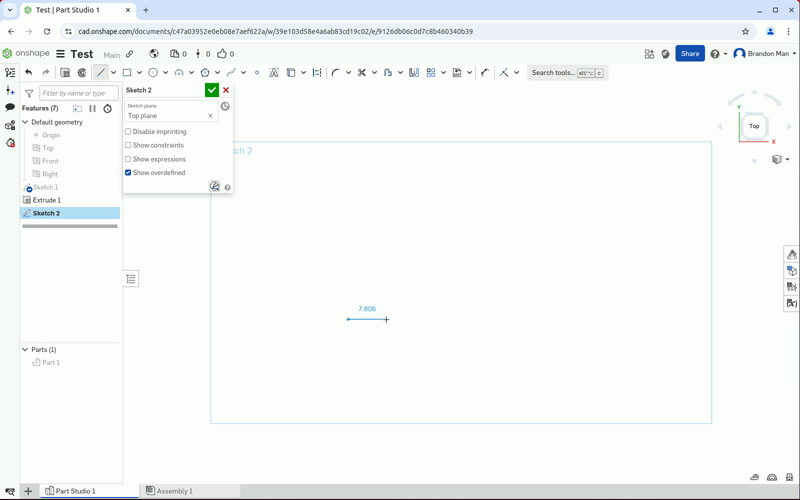
key_down(shift)
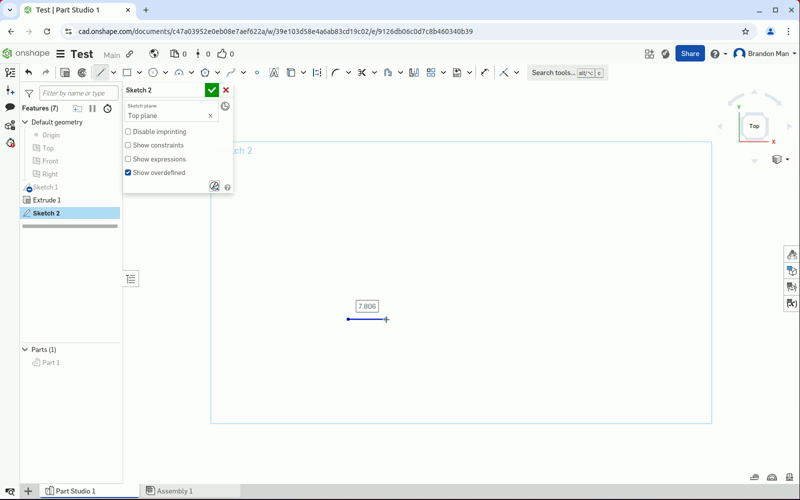
mouse_move(416, 319)
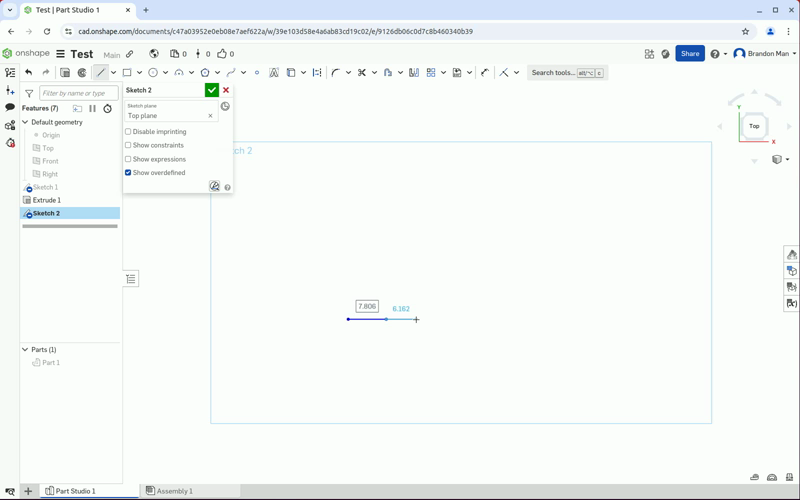
mouse_move(386, 281)
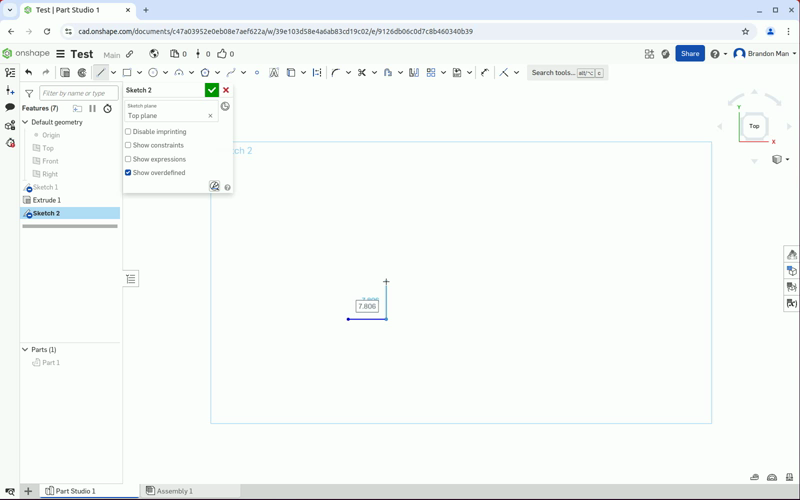
click(386, 281)
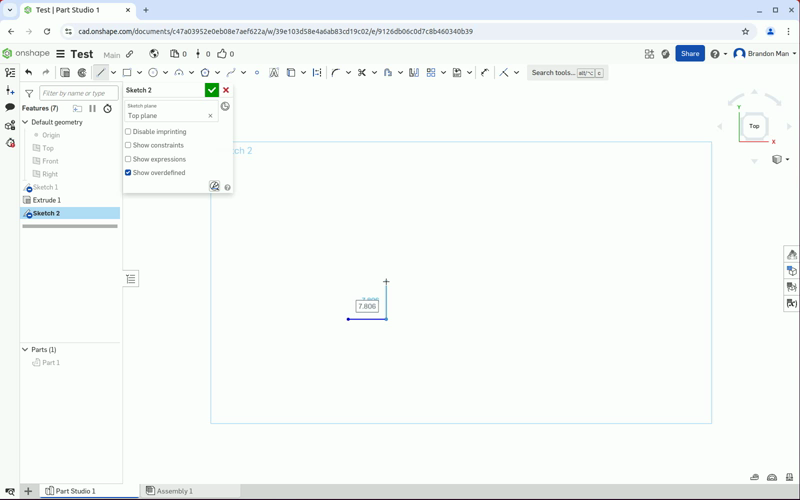
key_up(shift)
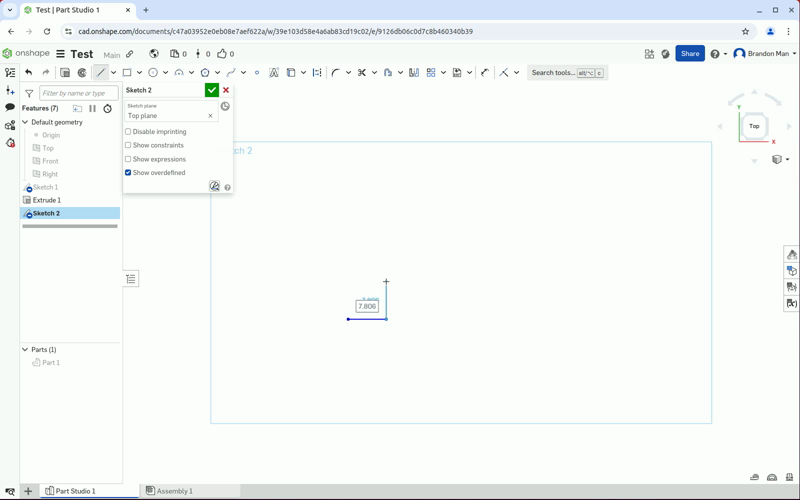
key_down(shift)
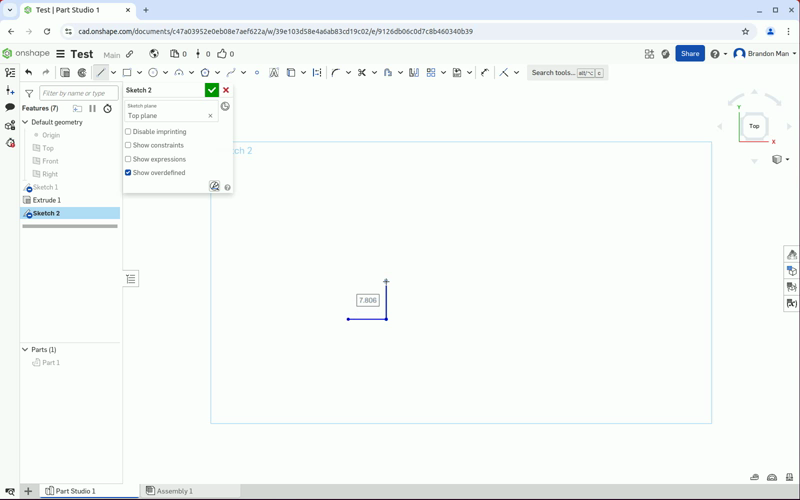
mouse_move(416, 281)
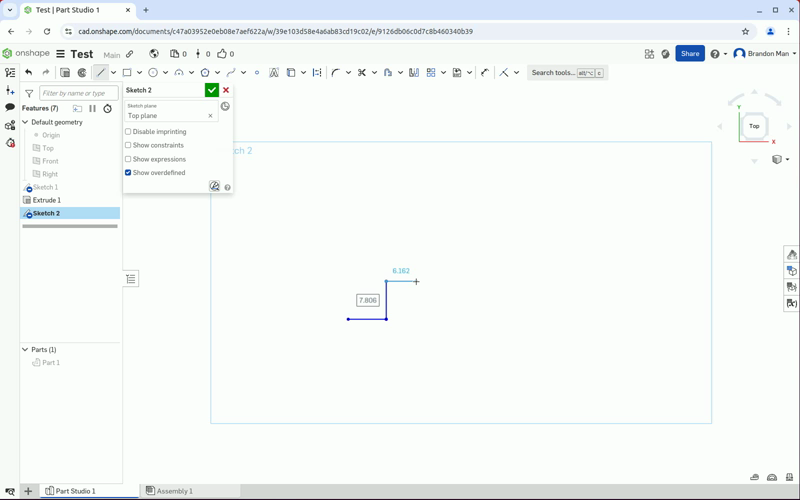
mouse_move(386, 243)
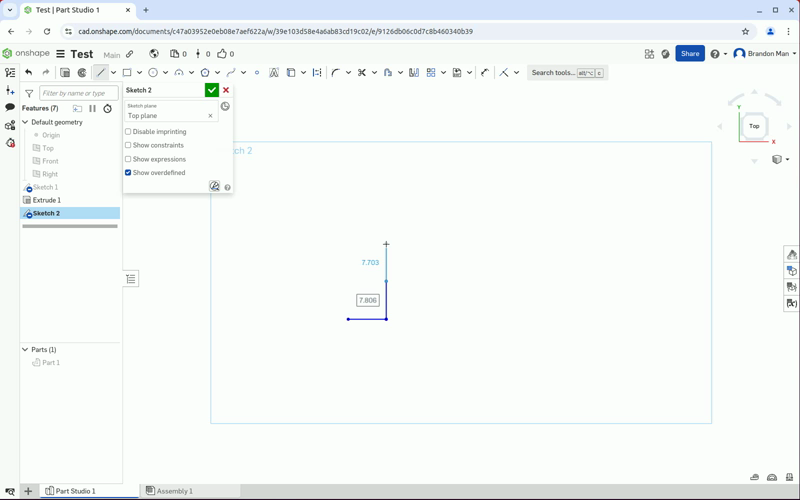
click(386, 243)
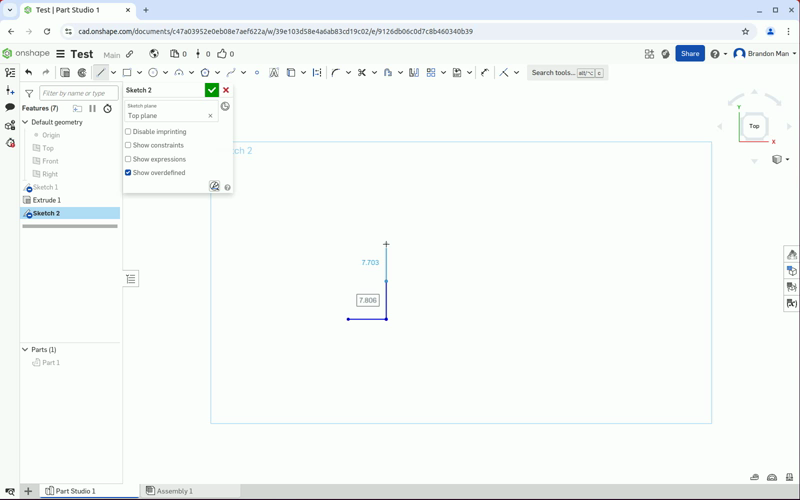
key_up(shift)
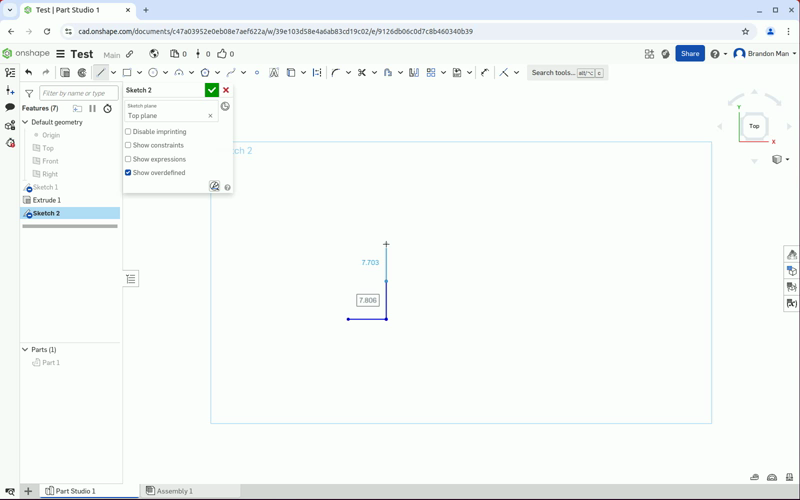
key_down(shift)
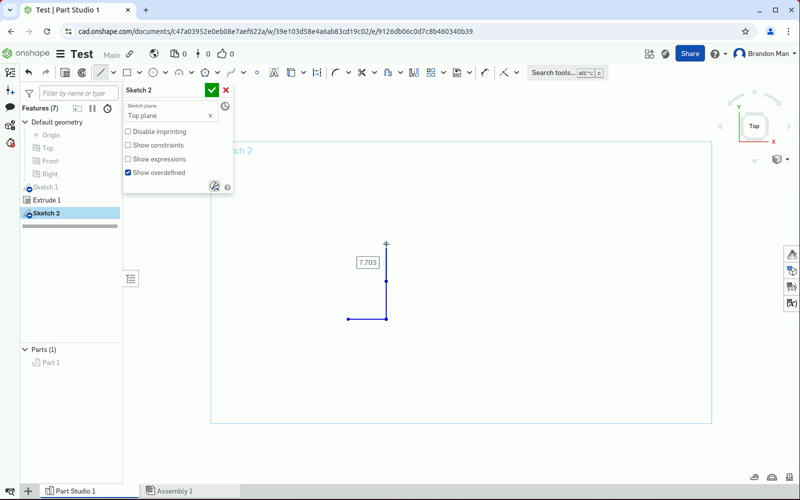
mouse_move(461, 243)
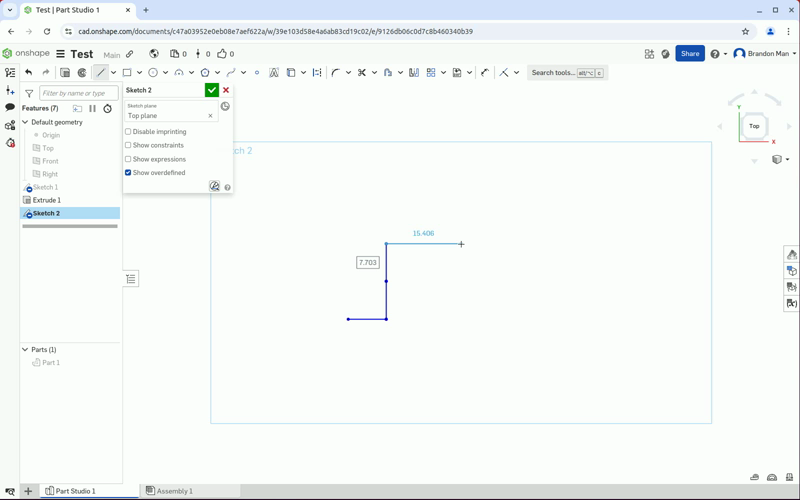
click(461, 243)
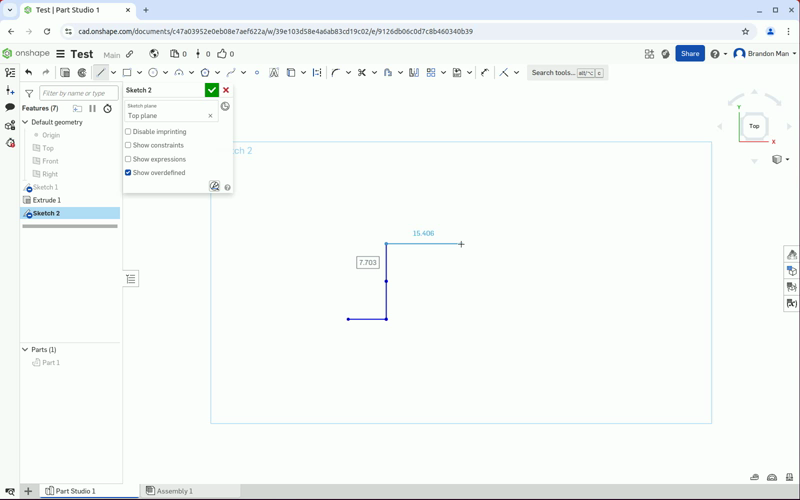
key_up(shift)
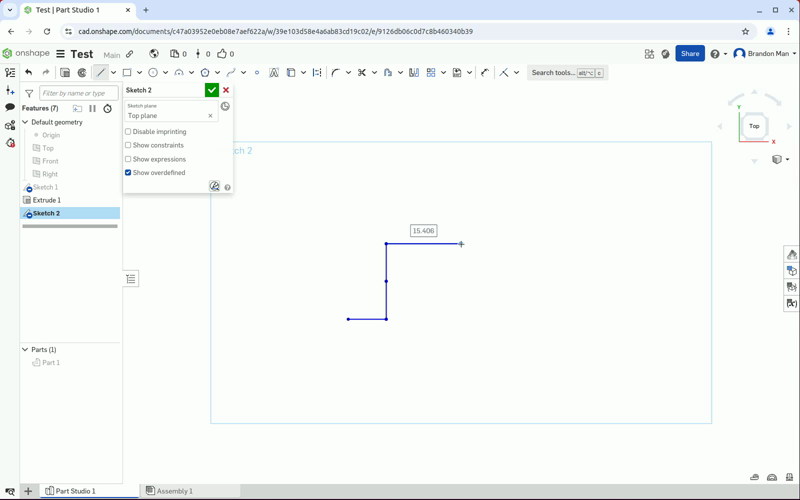
key_down(shift)
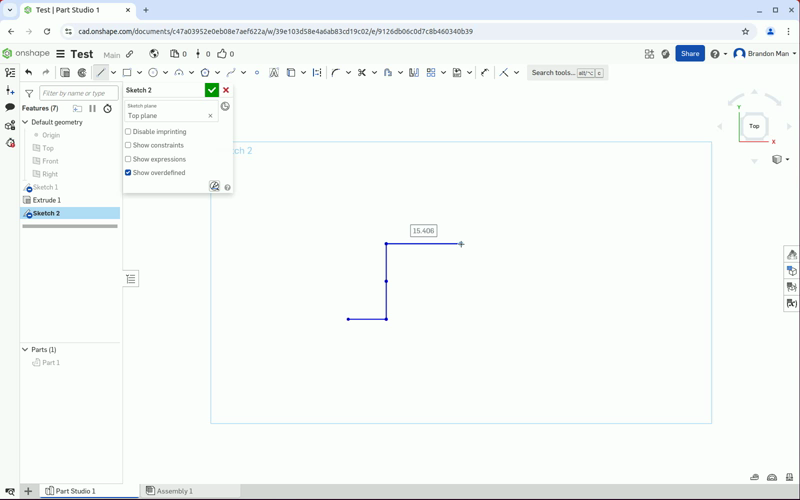
mouse_move(572, 243)
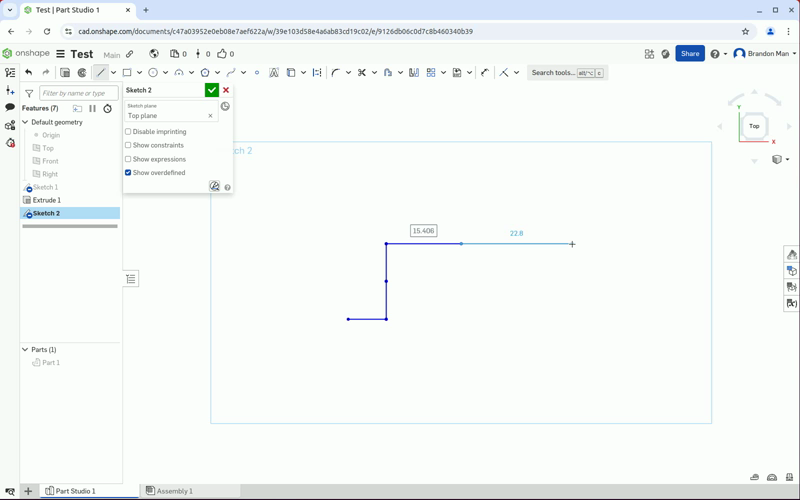
click(572, 243)
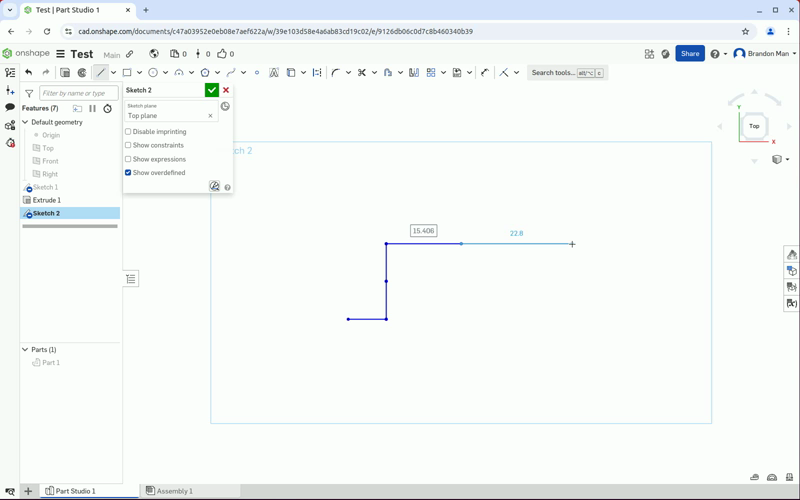
key_up(shift)
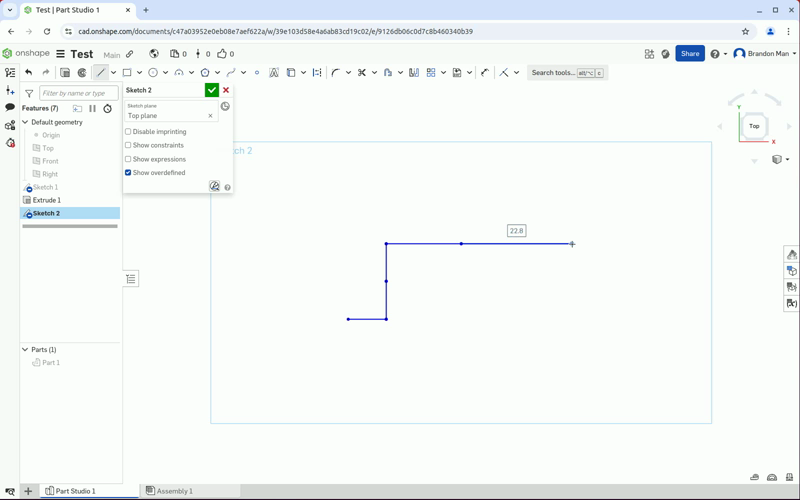
key_down(shift)
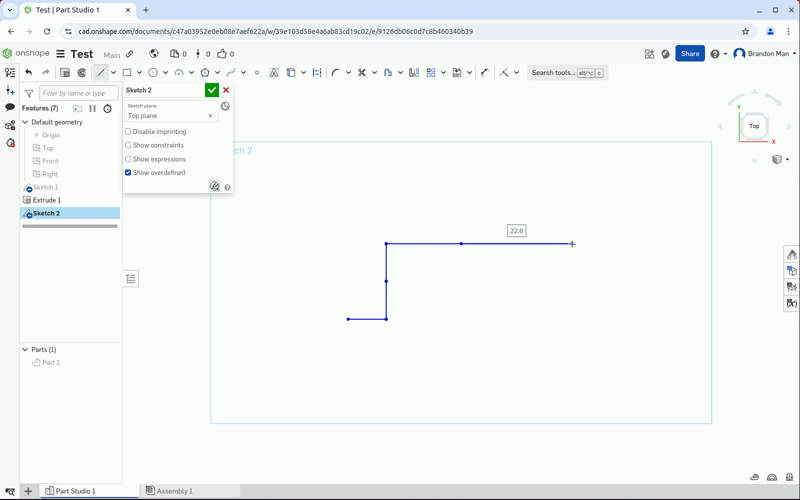
mouse_move(589, 243)
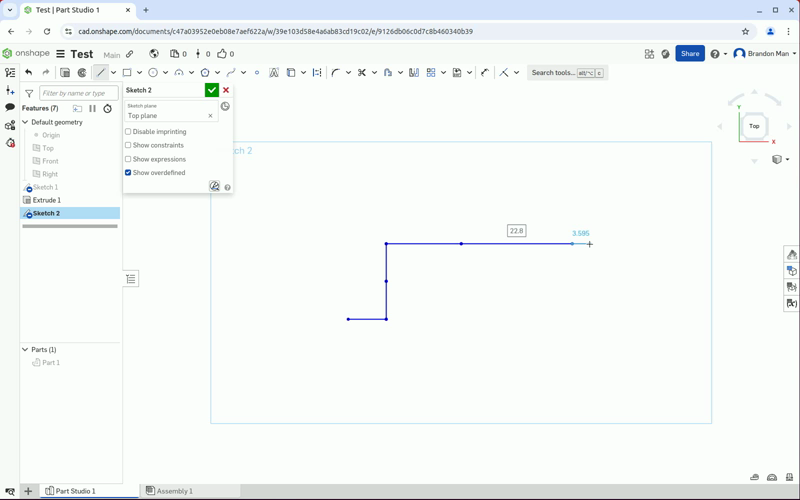
mouse_move(572, 206)
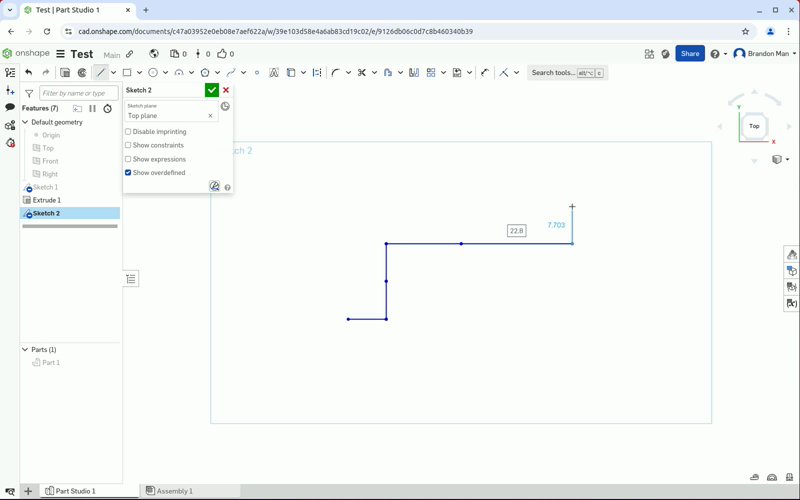
click(572, 206)
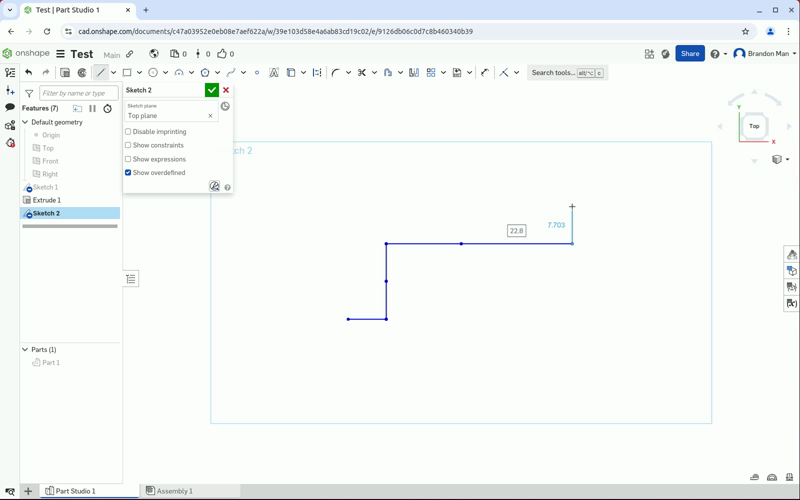
key_up(shift)
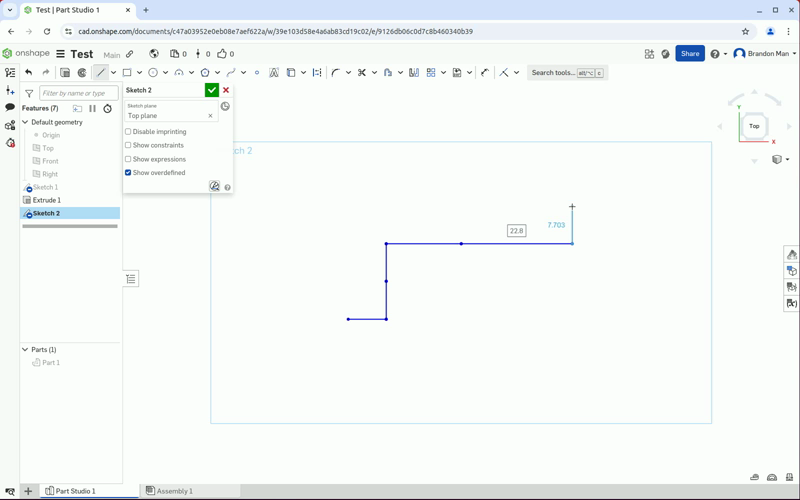
key_down(shift)
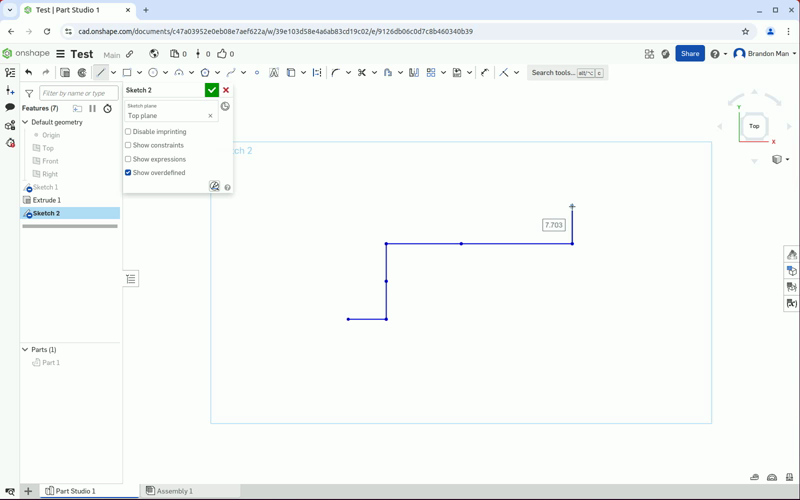
mouse_move(348, 206)
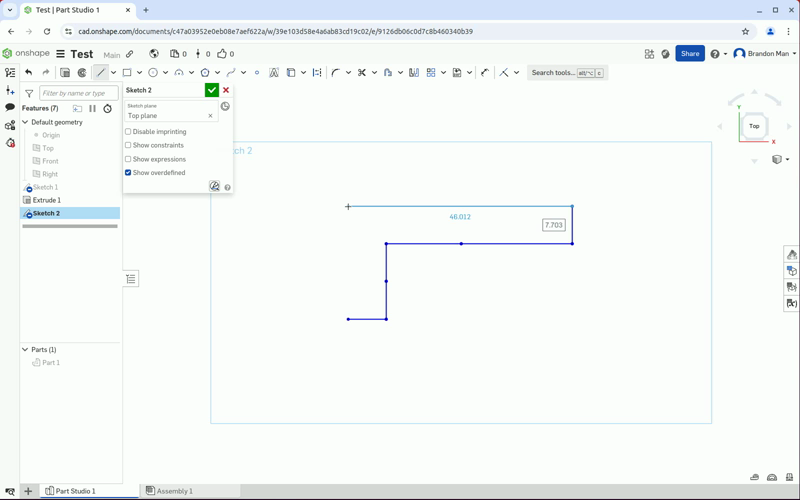
click(348, 206)
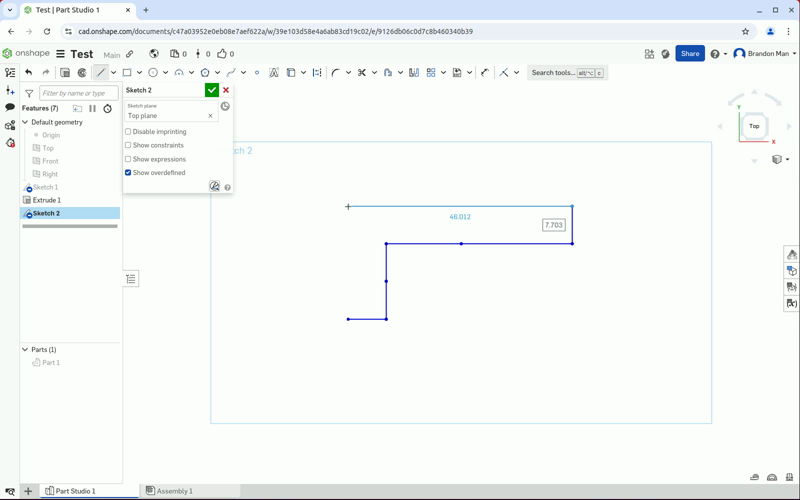
key_up(shift)
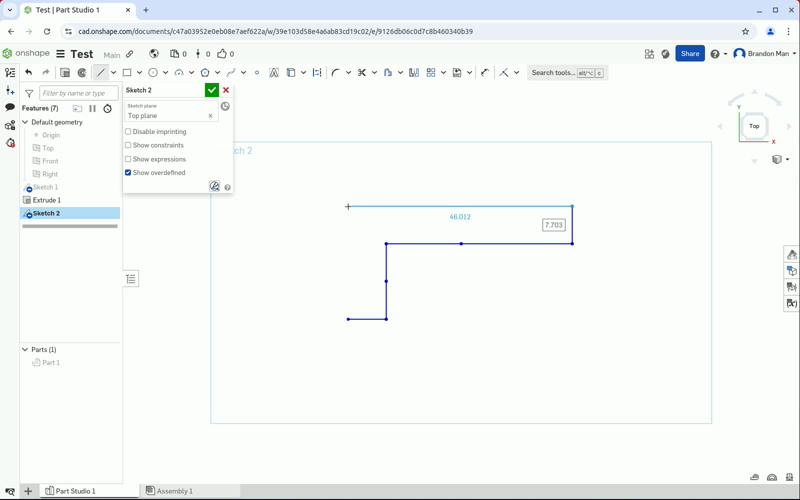
key_down(shift)
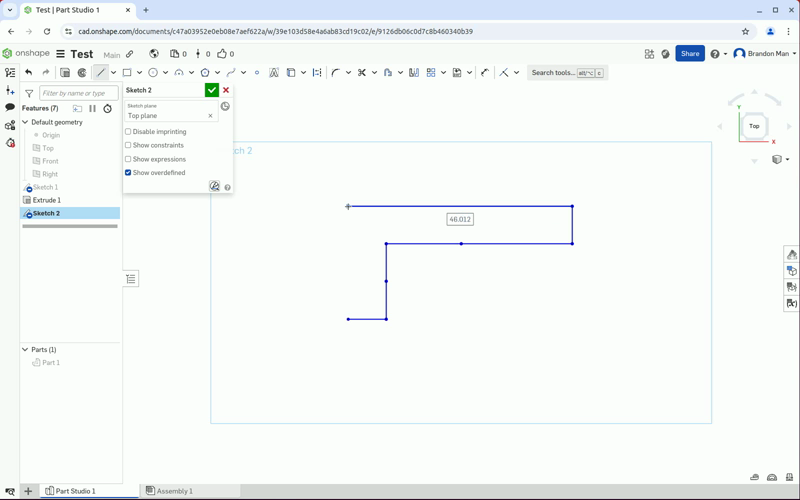
mouse_move(348, 319)
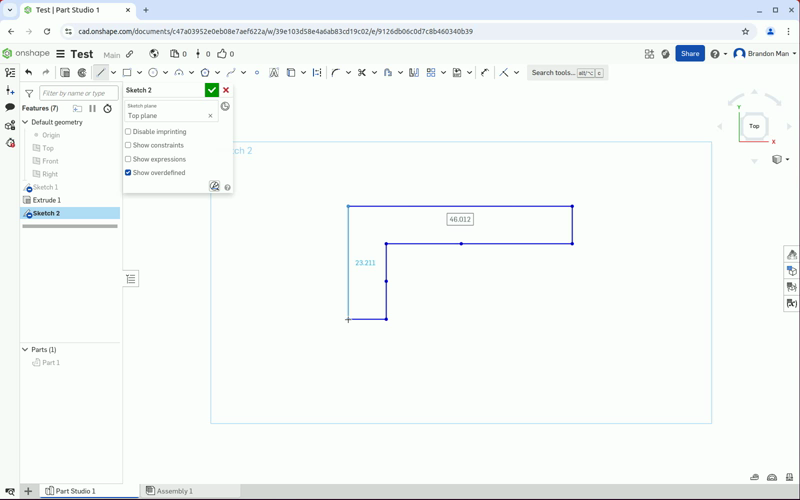
key_up(shift)
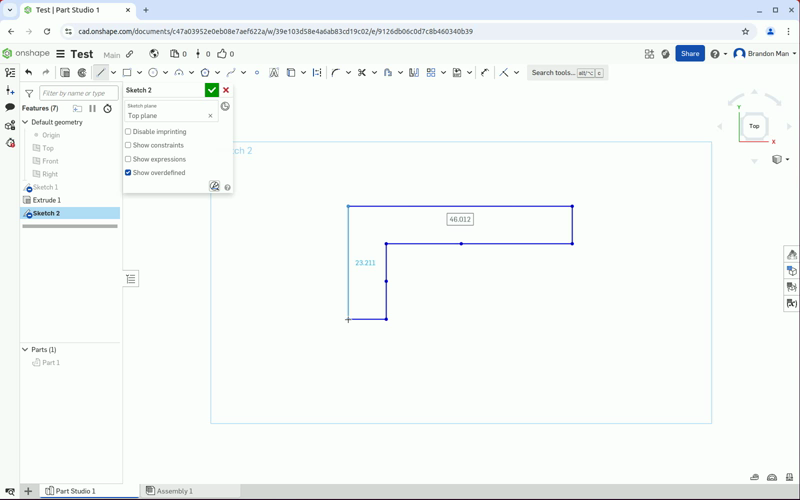
click(348, 319)
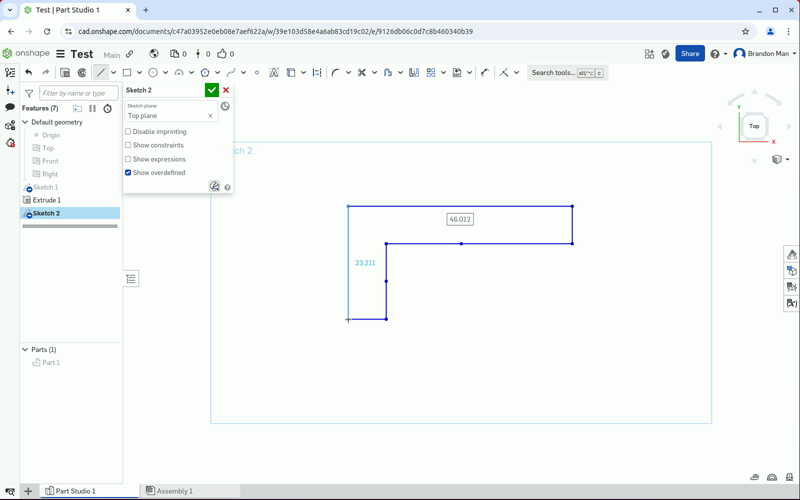
key(esc)
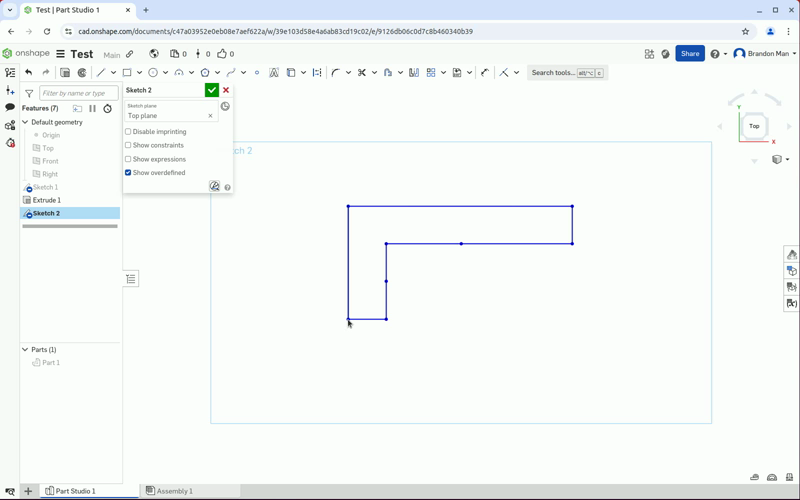
mouse_move(363, 232)
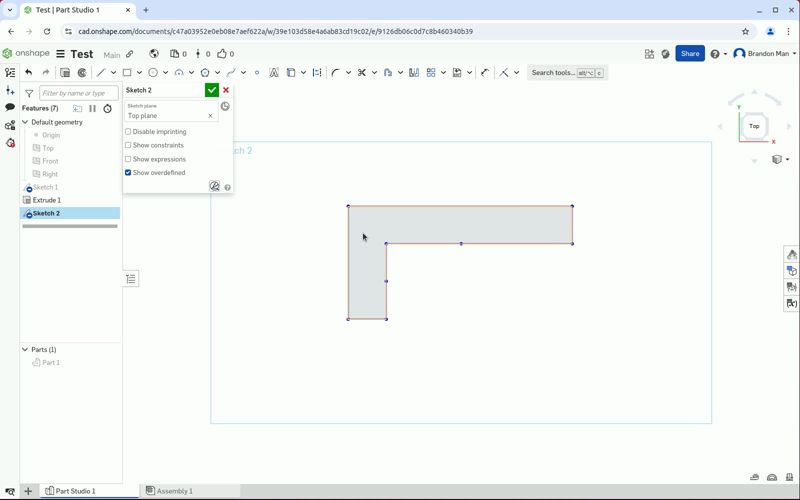
click(363, 232)
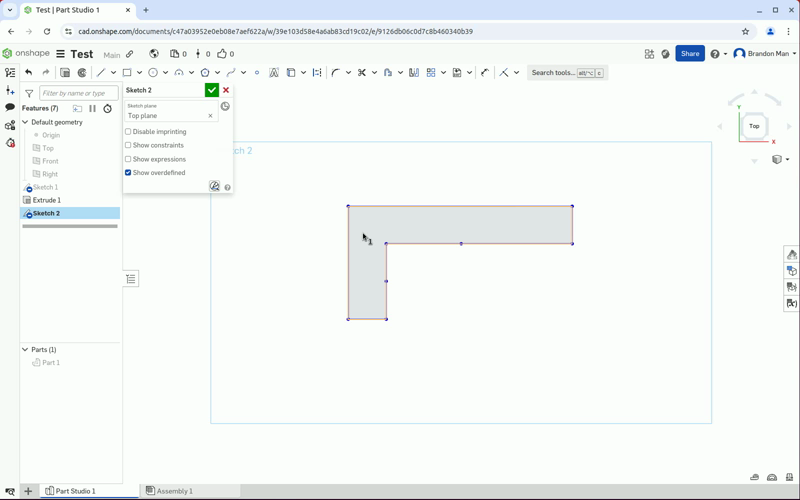
mouse_move(73, 352)
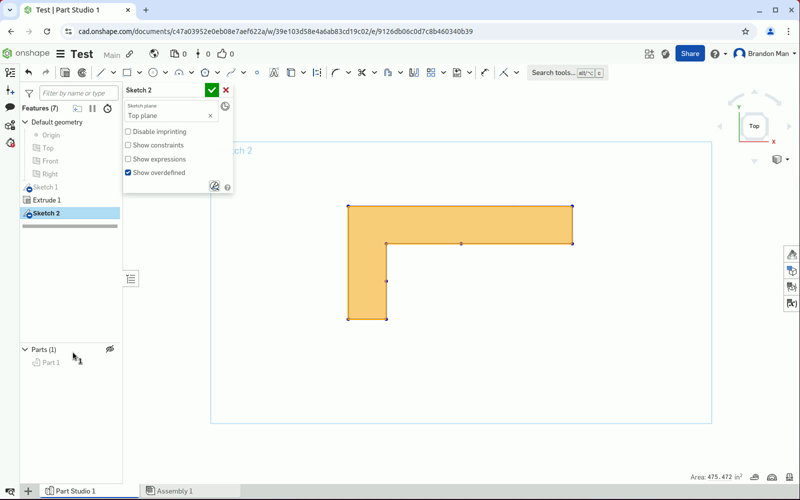
key(shift+y)
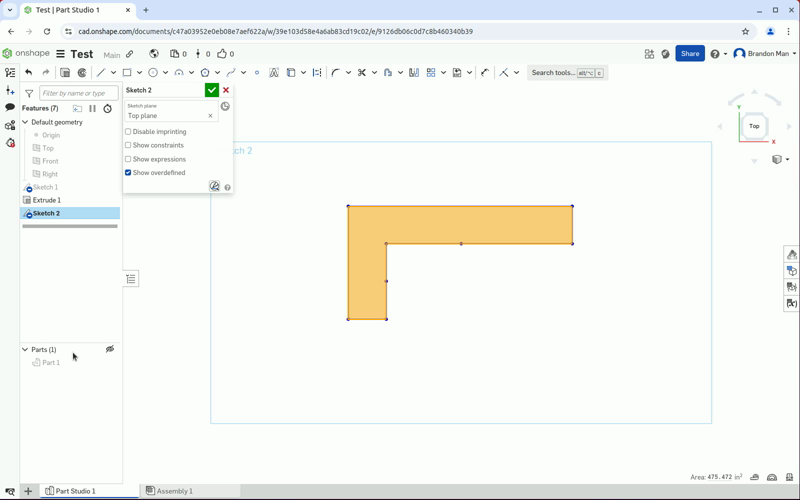
key(shift+e)
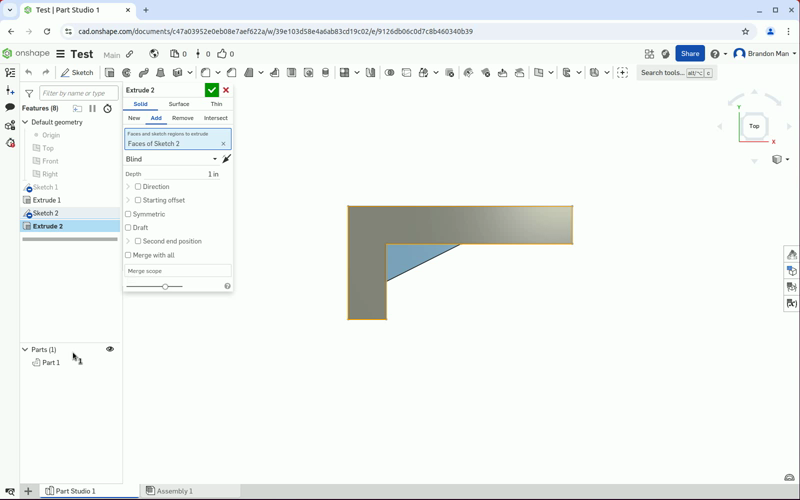
mouse_move(143, 106)
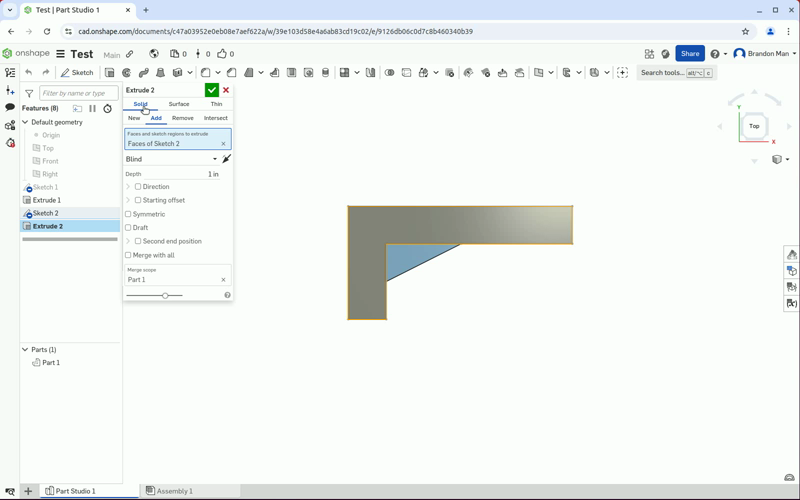
click(143, 106)
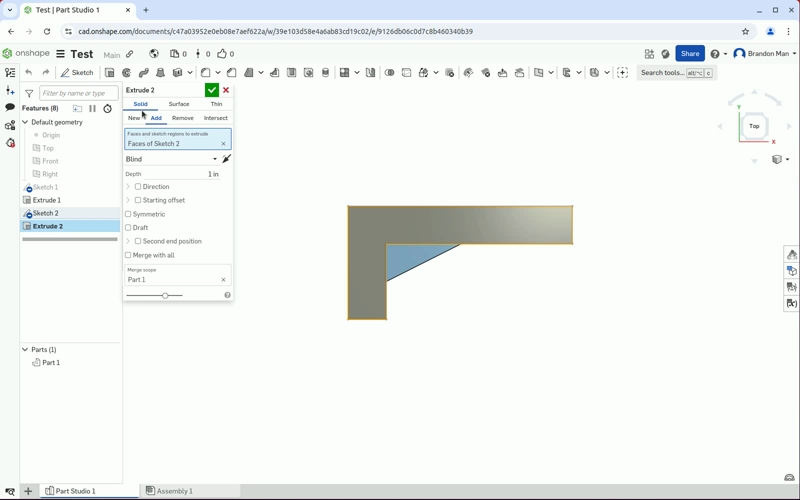
mouse_move(137, 120)
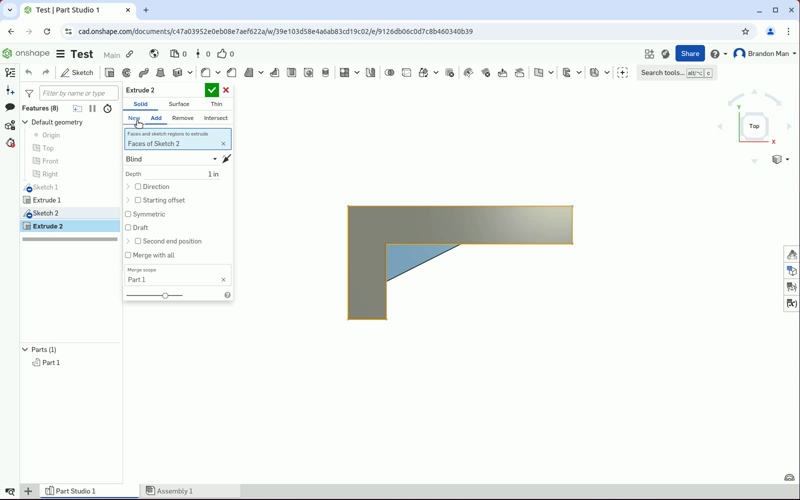
click(137, 120)
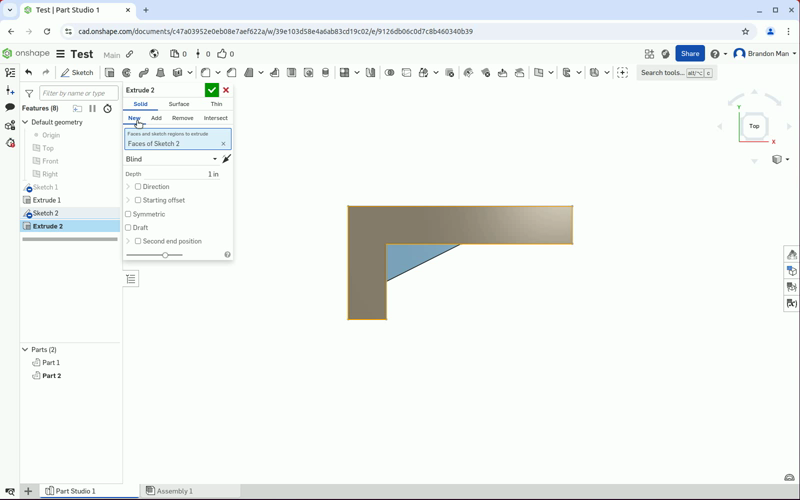
key(tab, 4)
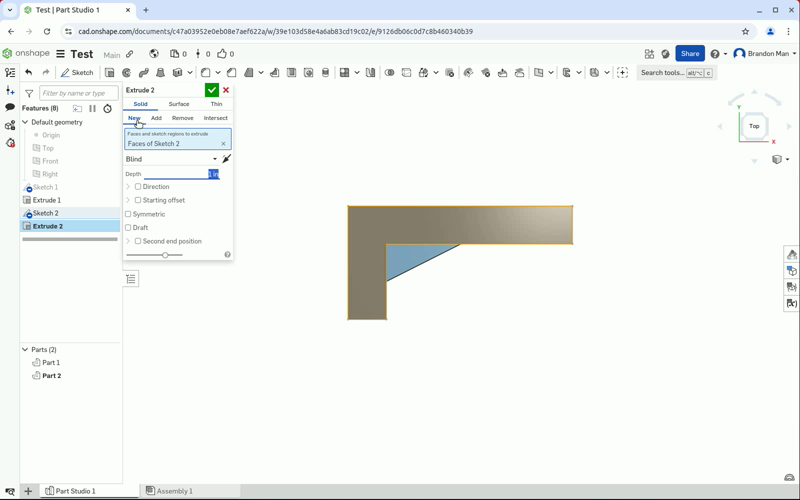
text(15.405)
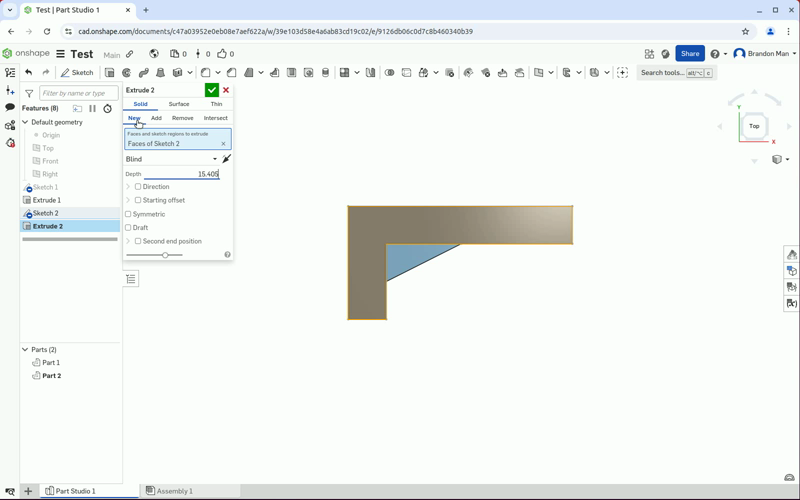
key(enter)
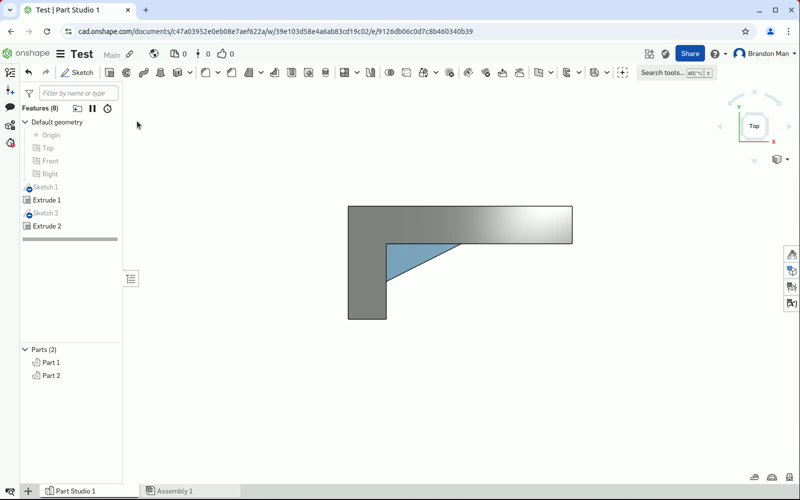
key(shift+h)
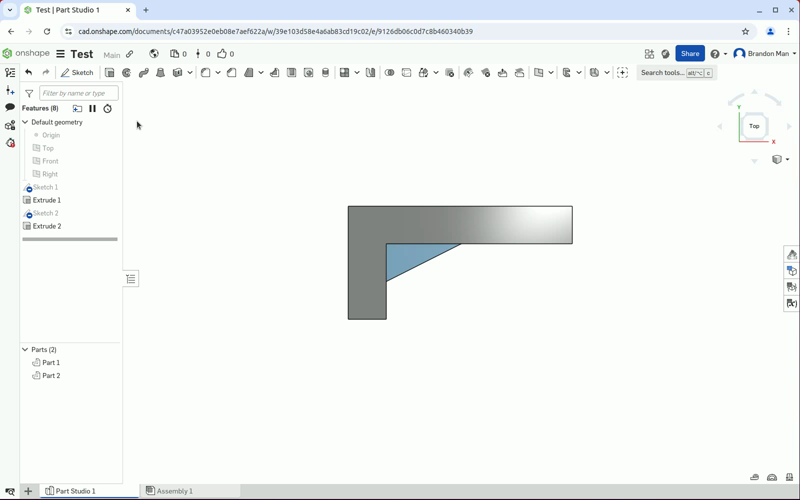
key(shift+h)
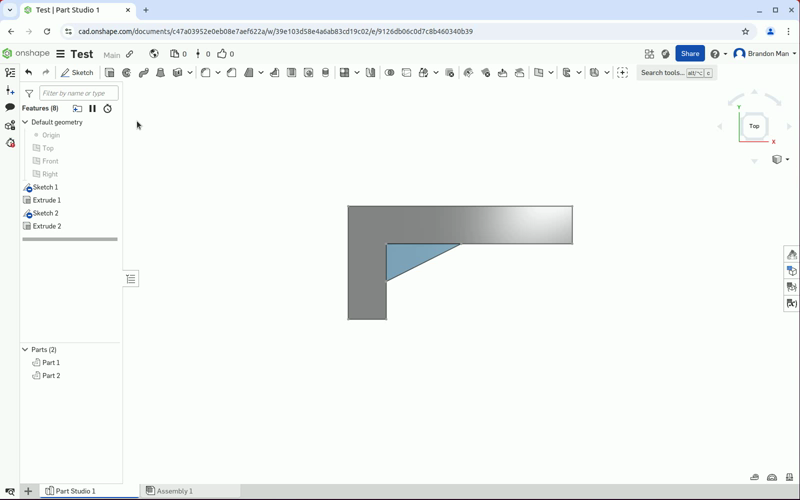
key(shift+7)
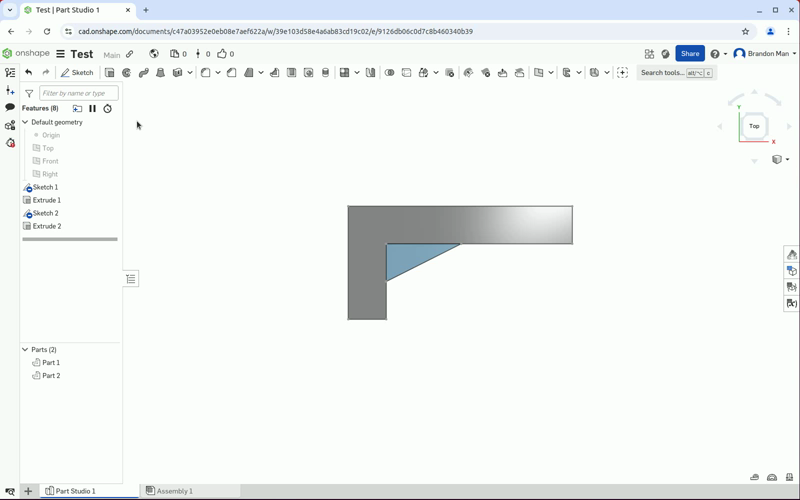
key(up, 3)
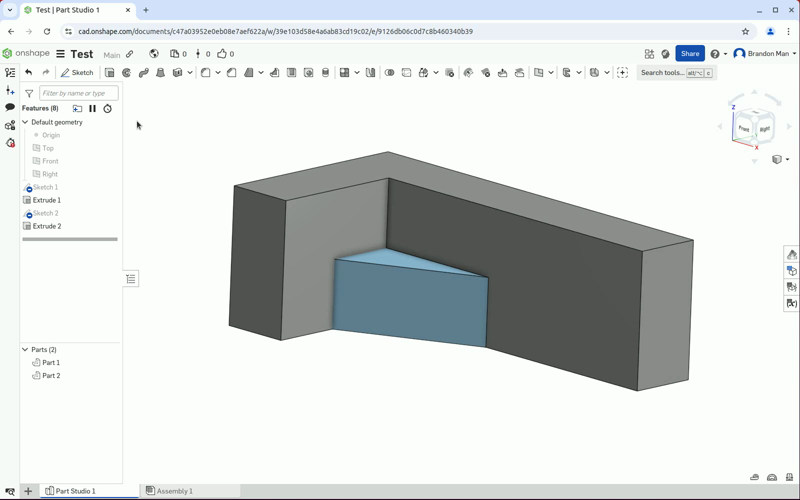
key(left, 3)
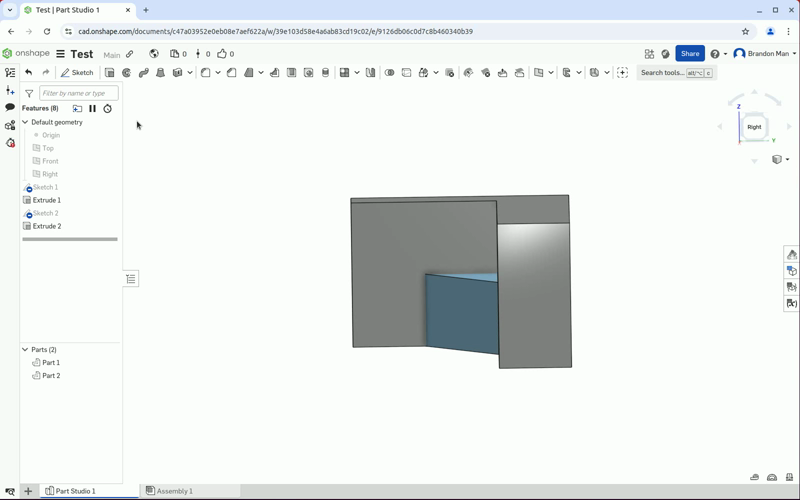
key(right, 3)
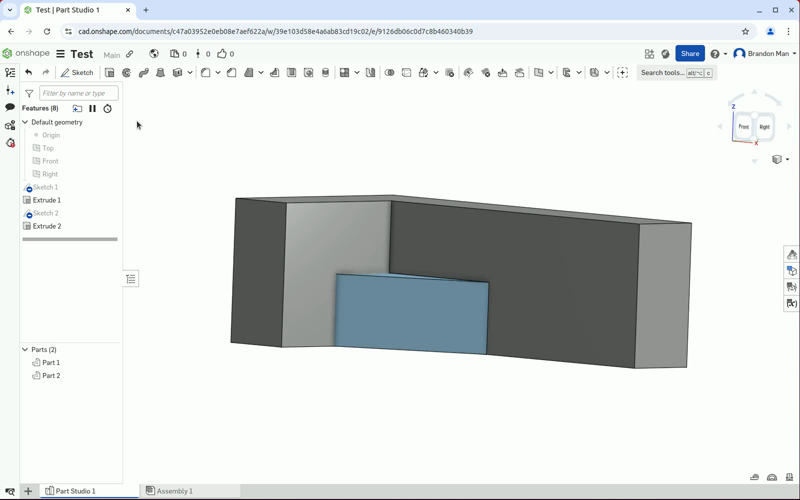
key(down, 3)
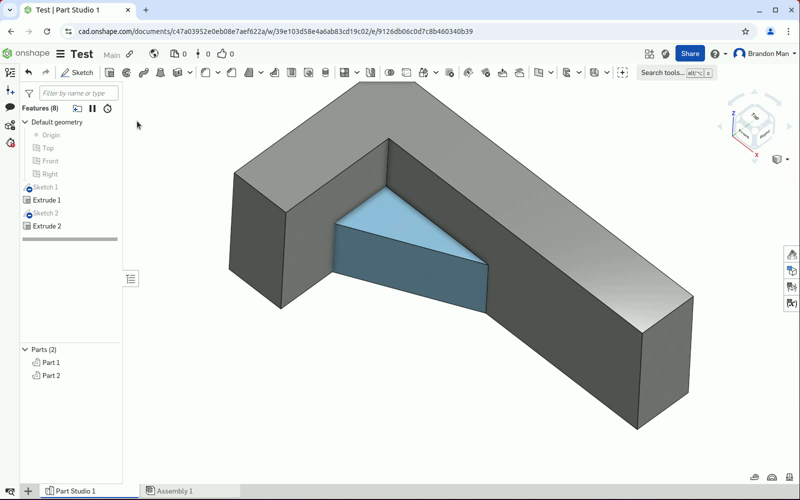
mouse_move(73, 189)
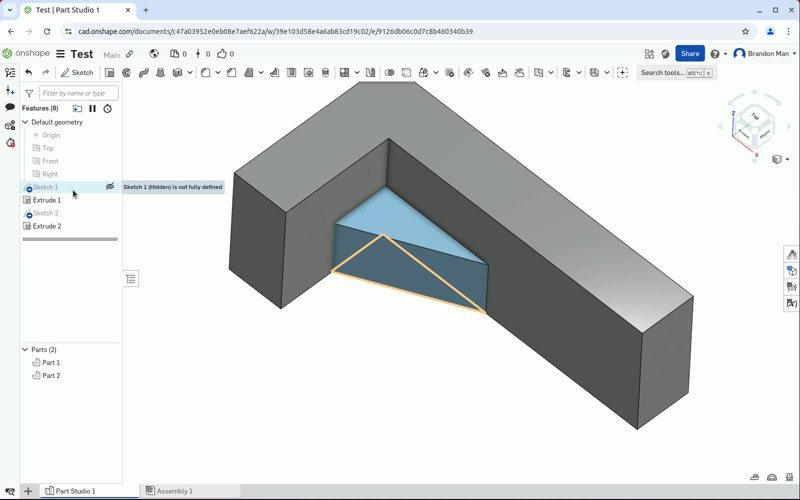
click(73, 189)